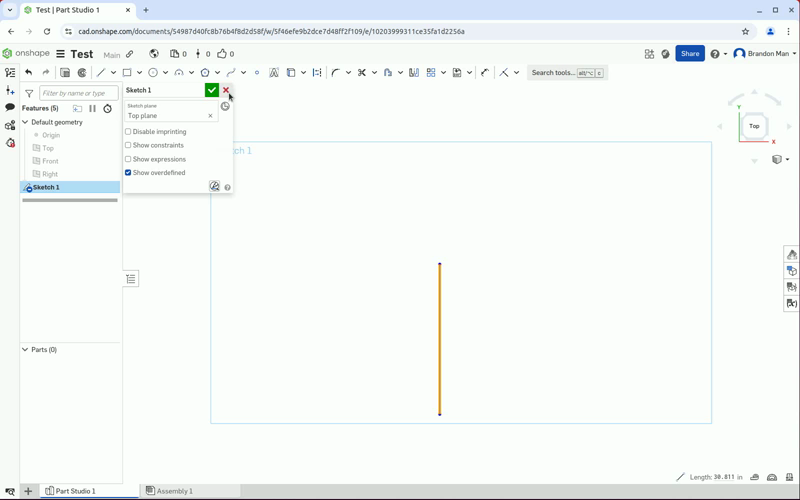
key(shift+h)
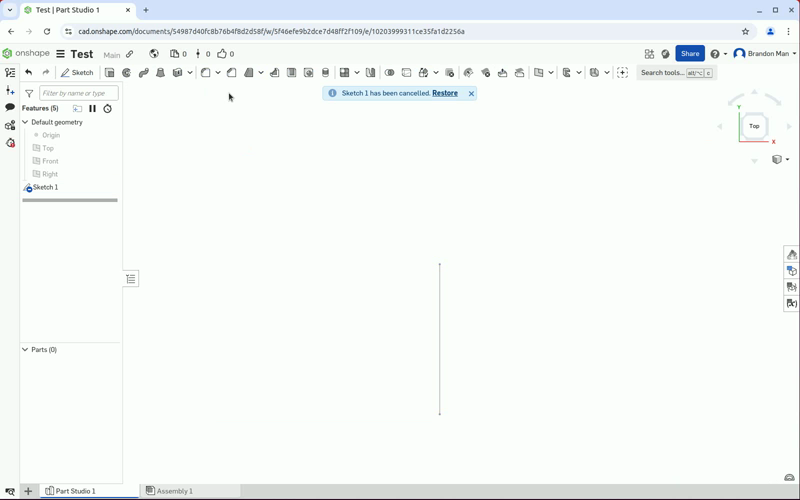
key(shift+s)
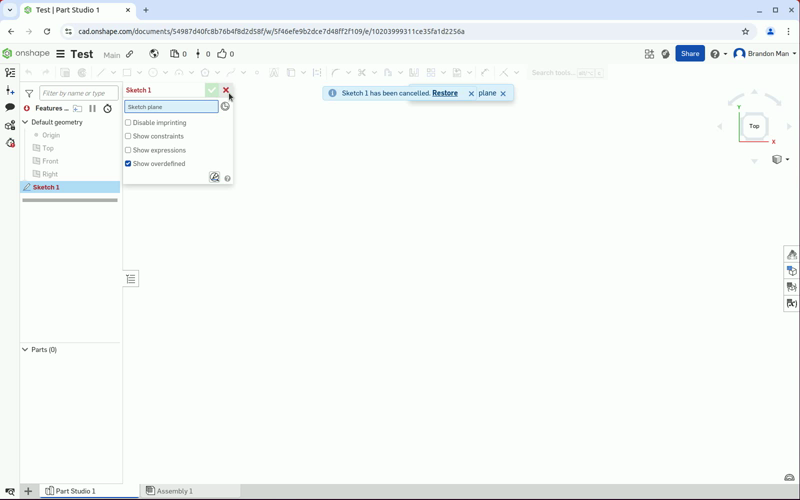
mouse_move(73, 150)
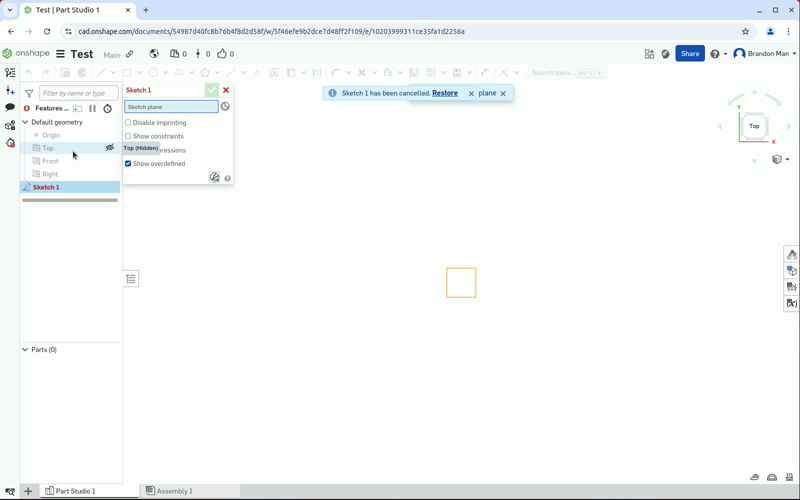
click(73, 150)
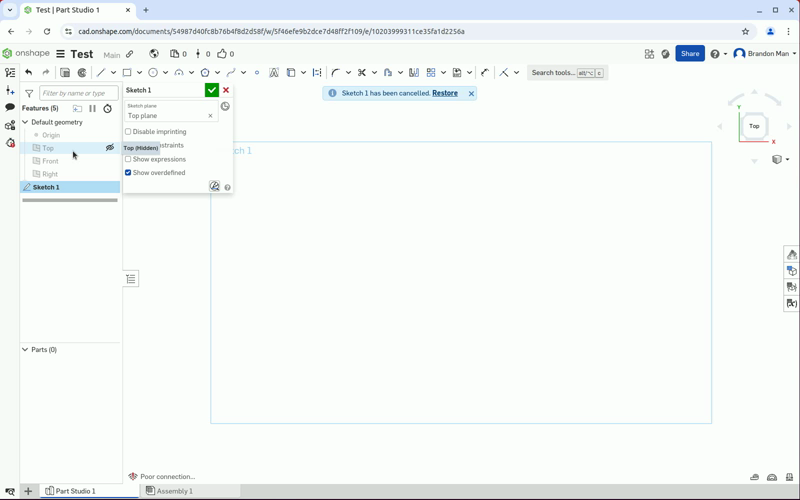
mouse_move(73, 352)
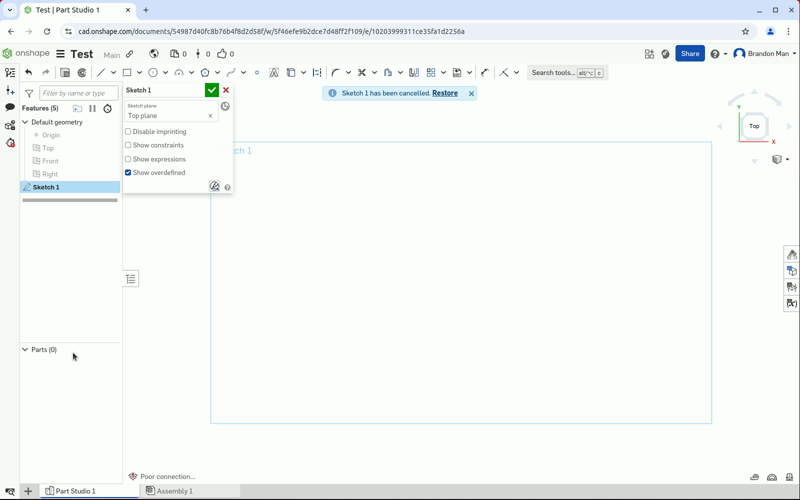
key(y)
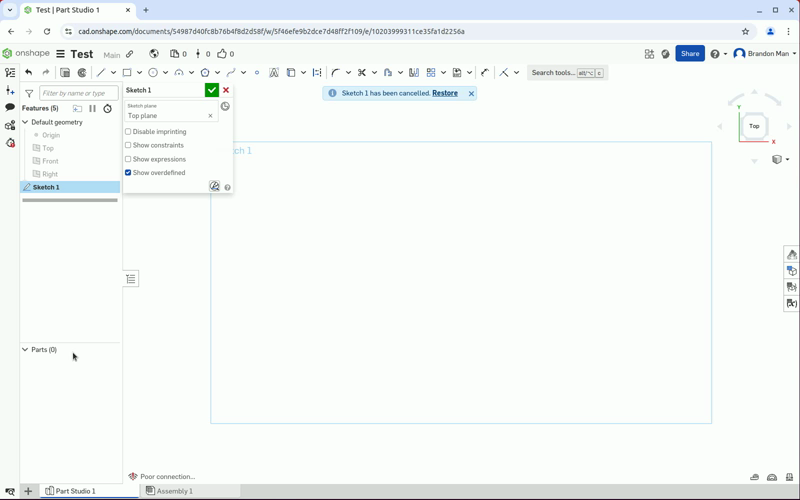
key(l)
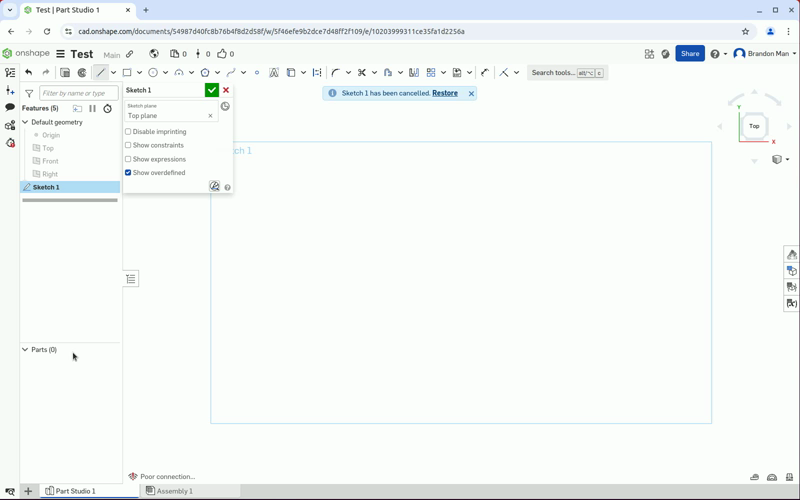
key_down(shift)
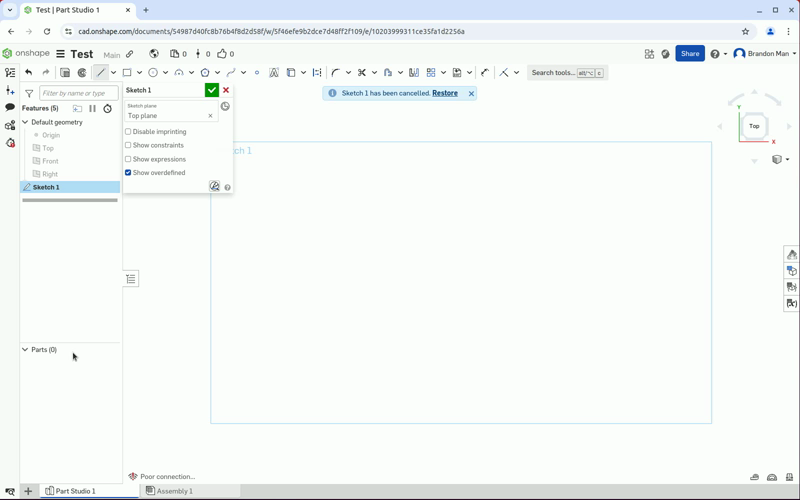
mouse_move(384, 388)
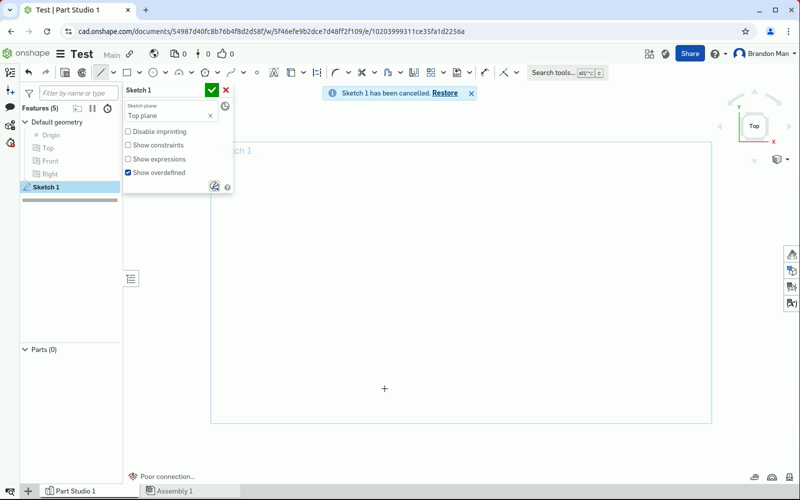
click(384, 388)
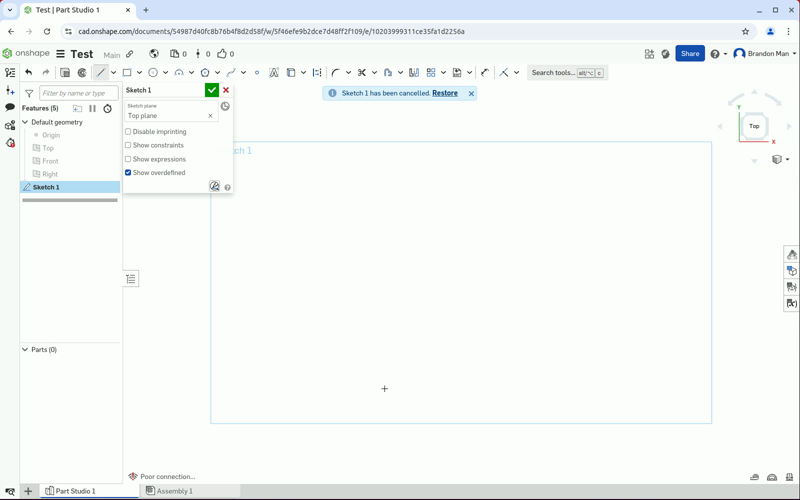
key_up(shift)
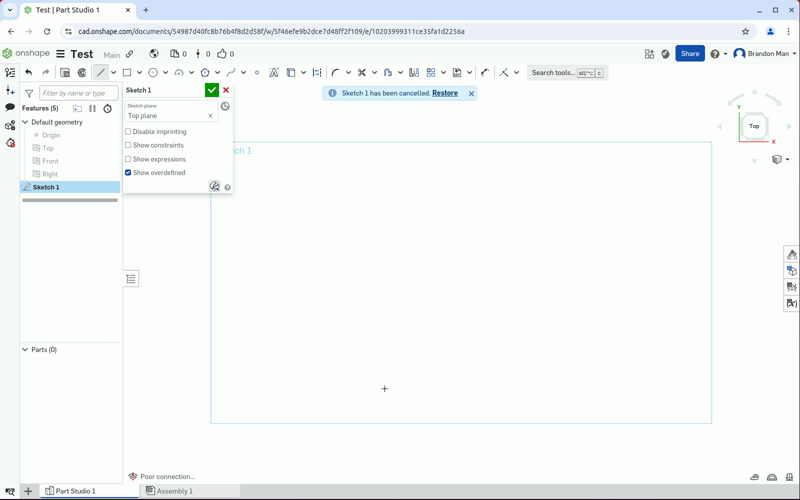
key_down(shift)
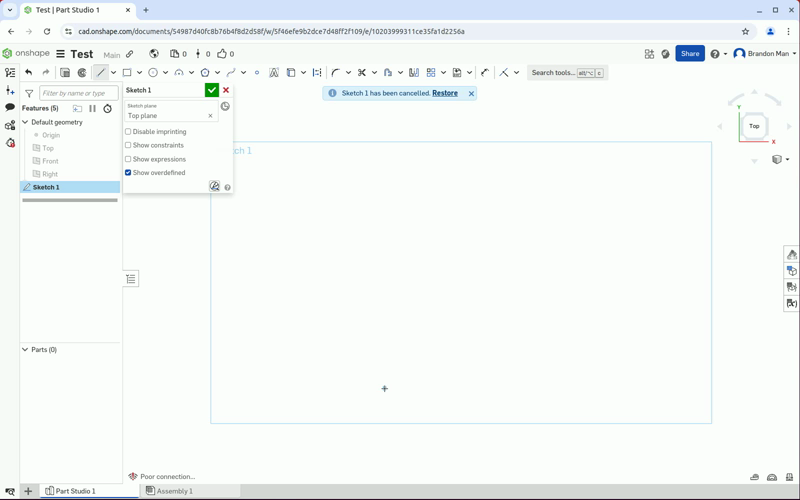
mouse_move(537, 388)
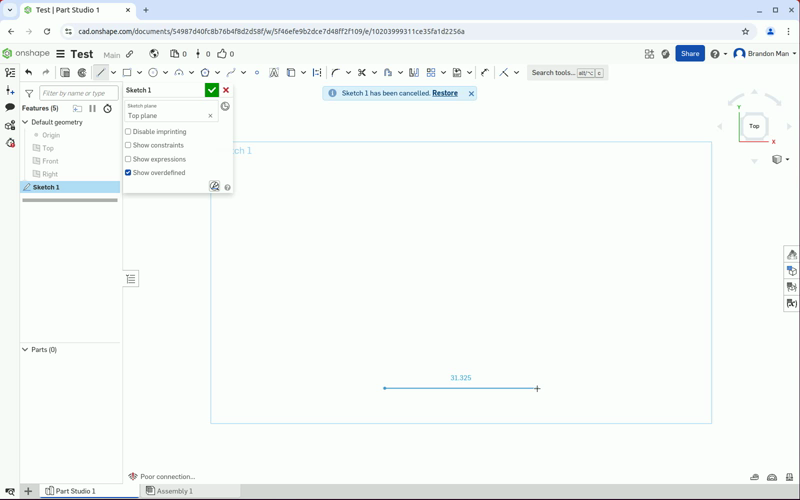
click(537, 388)
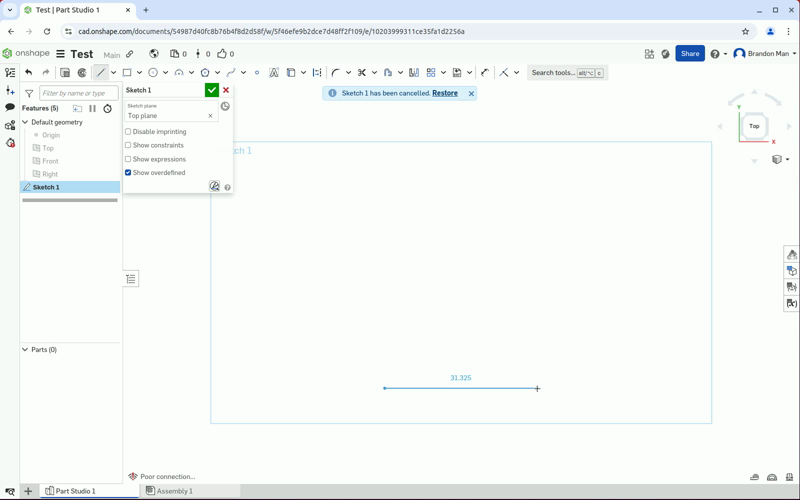
key_up(shift)
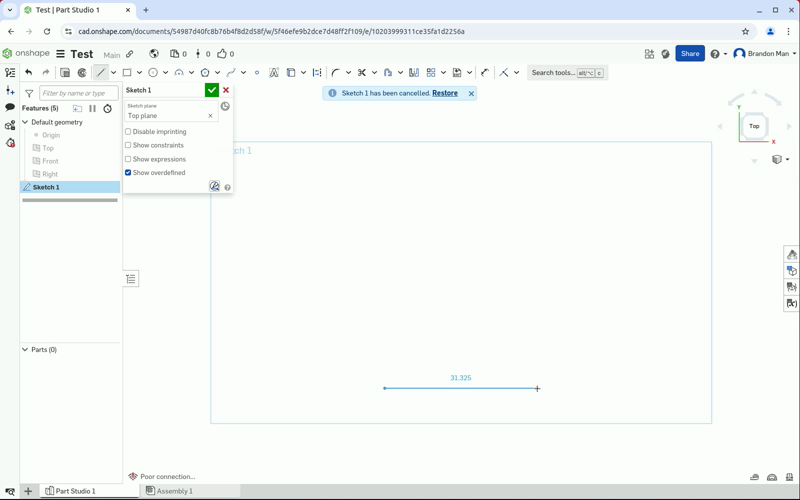
key_down(shift)
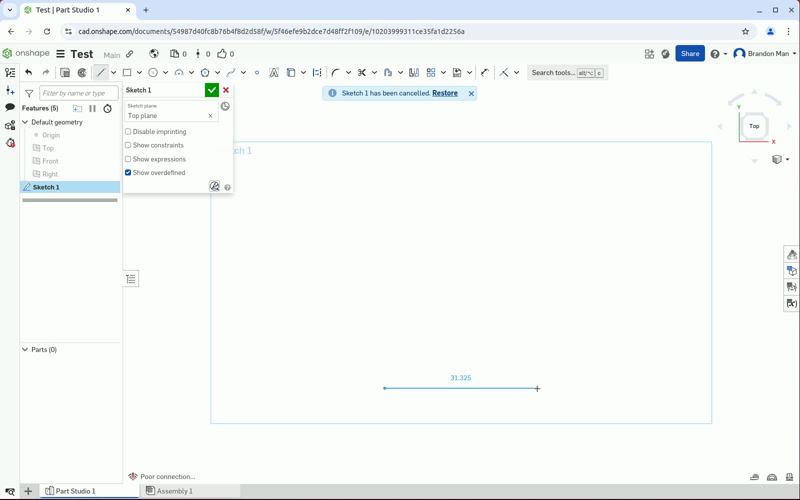
mouse_move(537, 178)
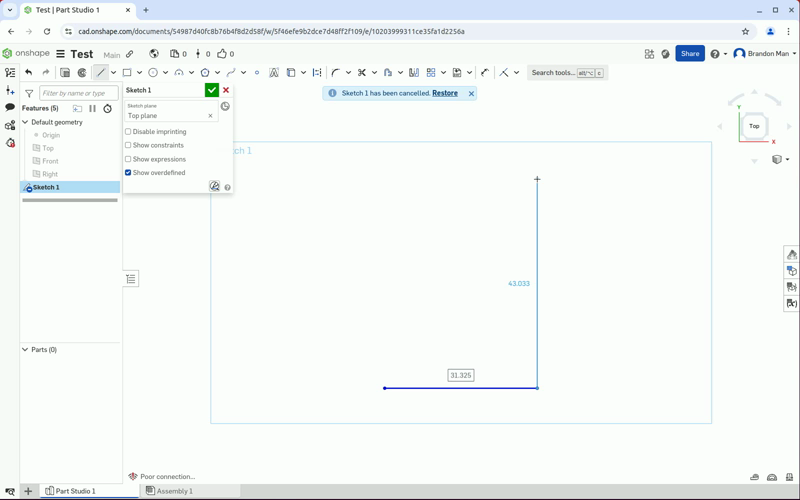
click(537, 178)
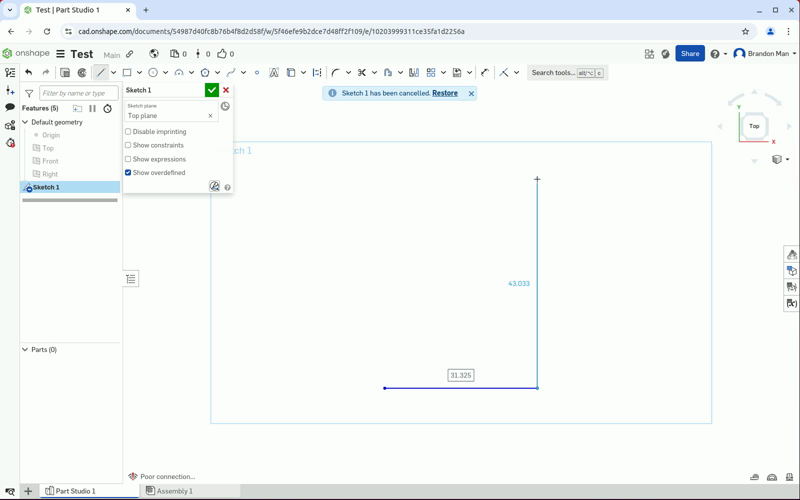
key_up(shift)
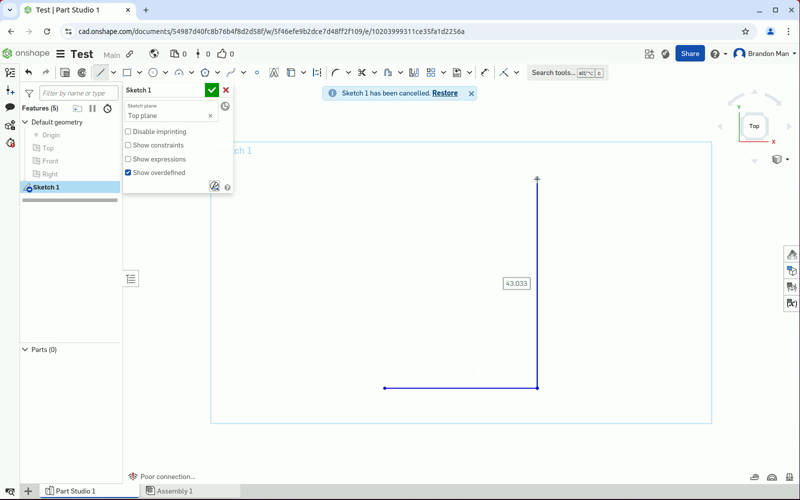
key_down(shift)
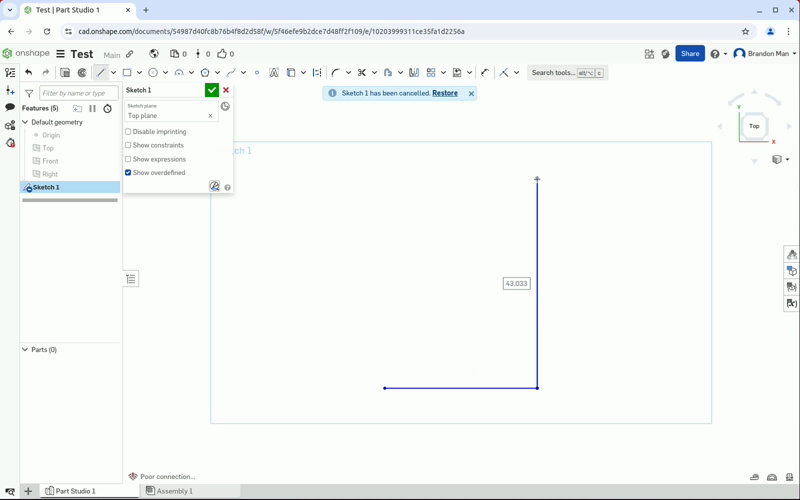
mouse_move(384, 178)
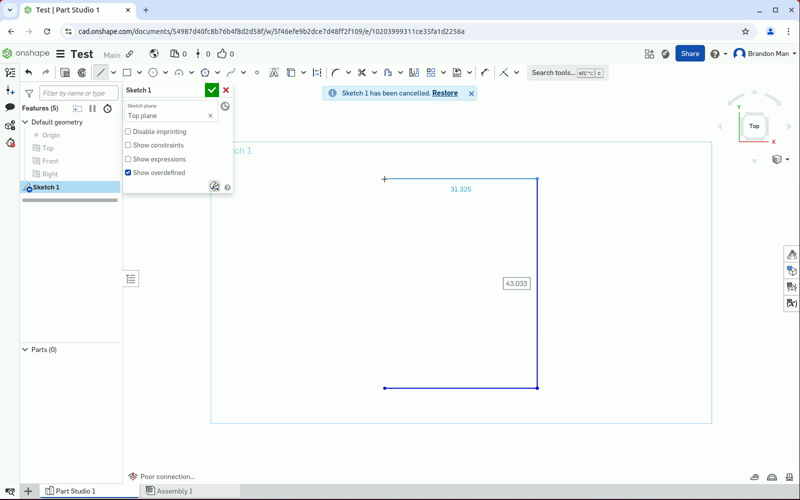
click(384, 178)
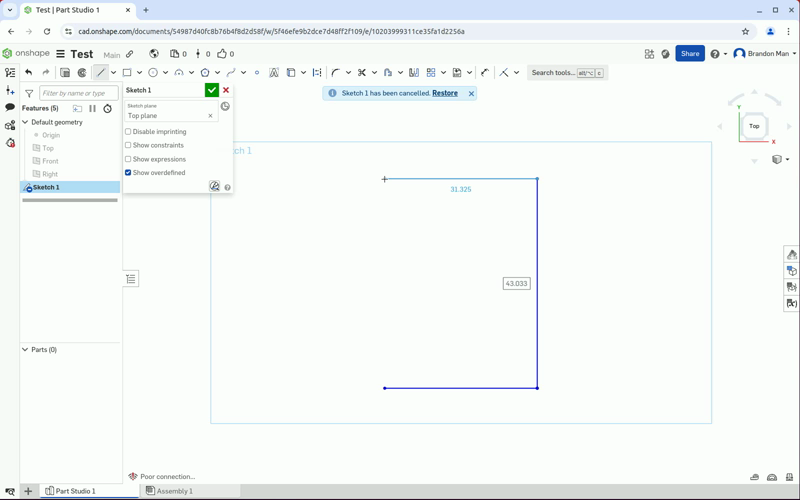
key_up(shift)
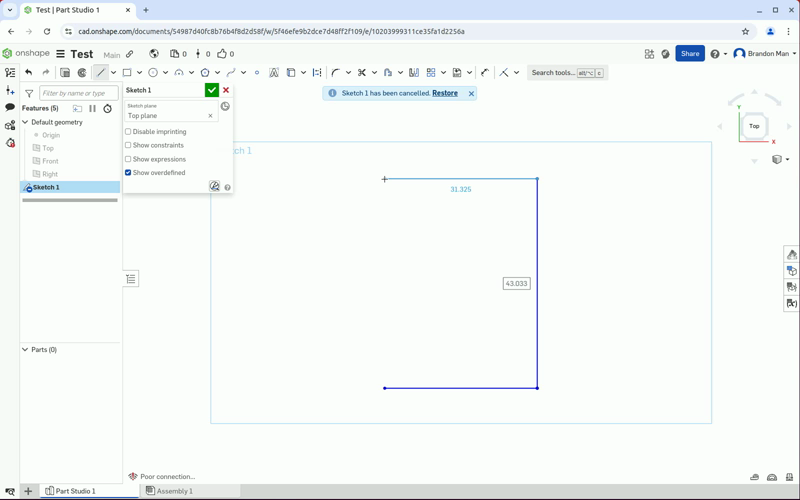
key_down(shift)
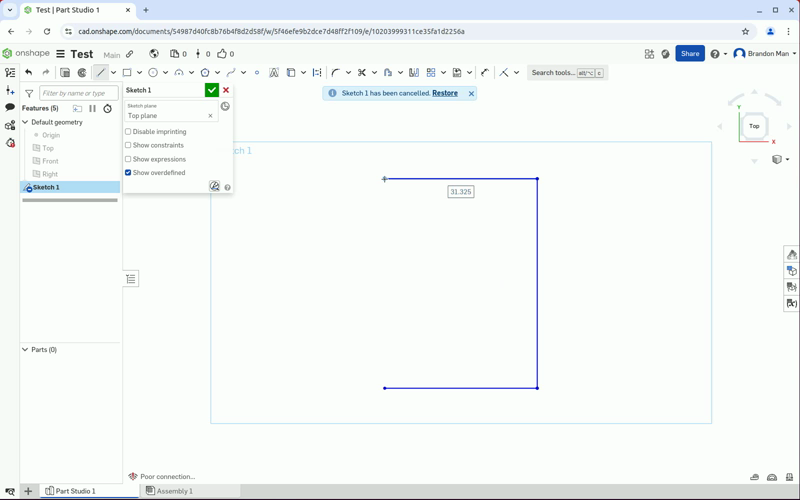
mouse_move(384, 388)
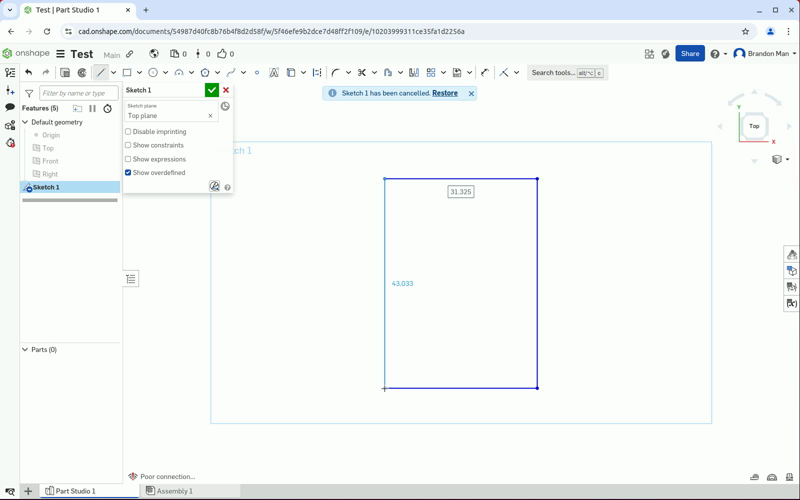
key_up(shift)
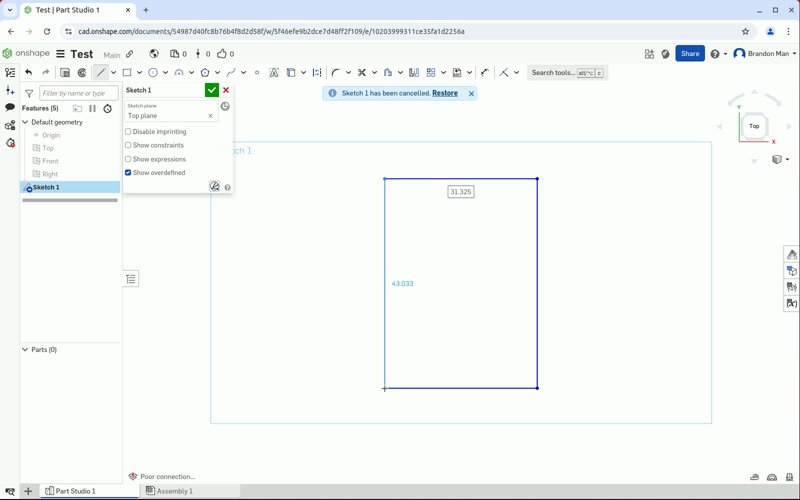
click(384, 388)
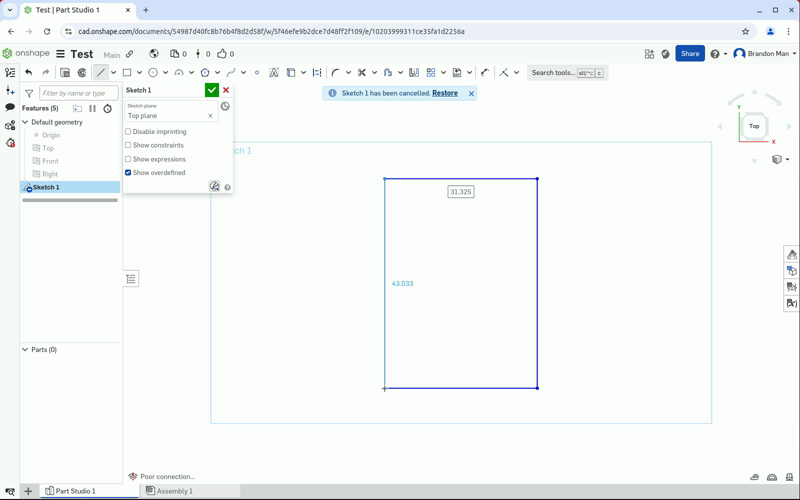
key(esc)
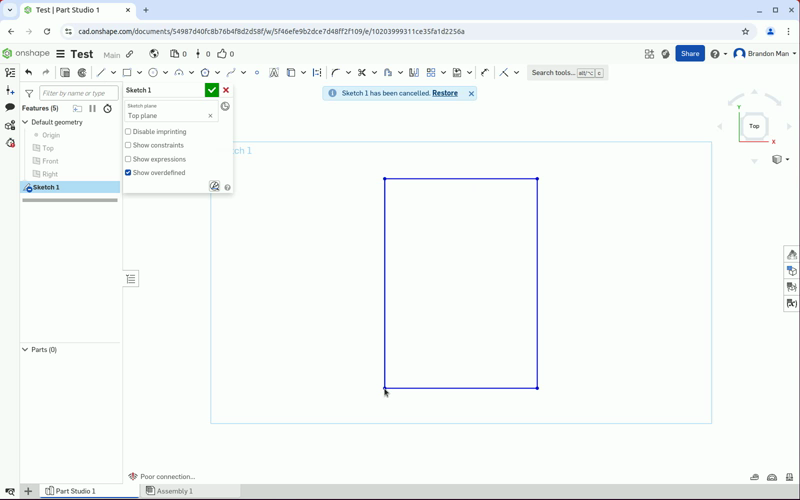
mouse_move(431, 365)
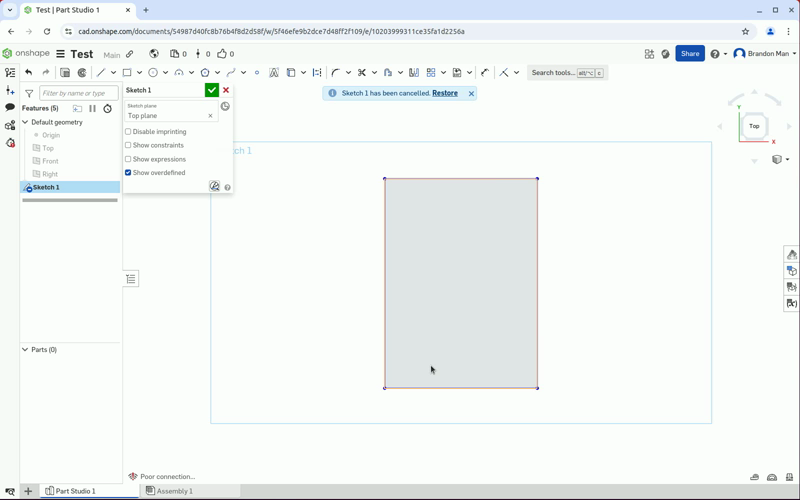
click(431, 365)
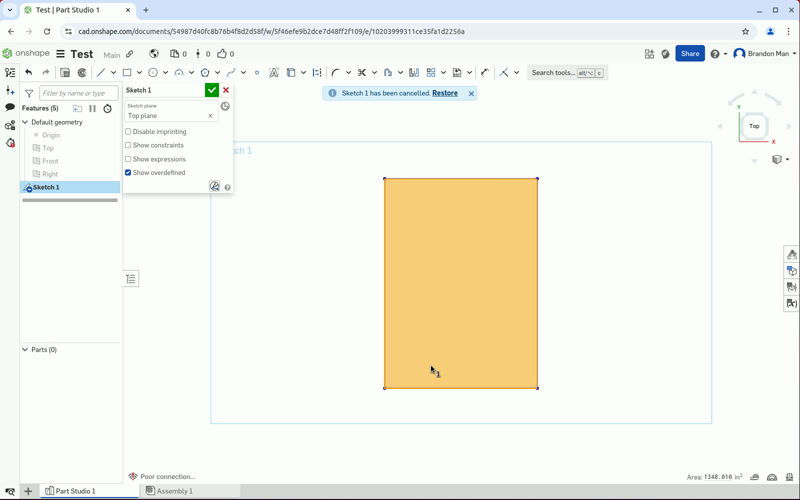
mouse_move(73, 352)
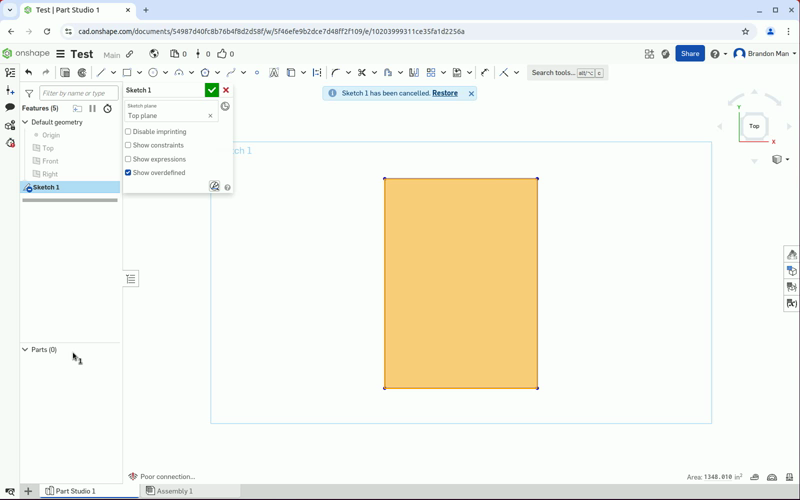
key(shift+y)
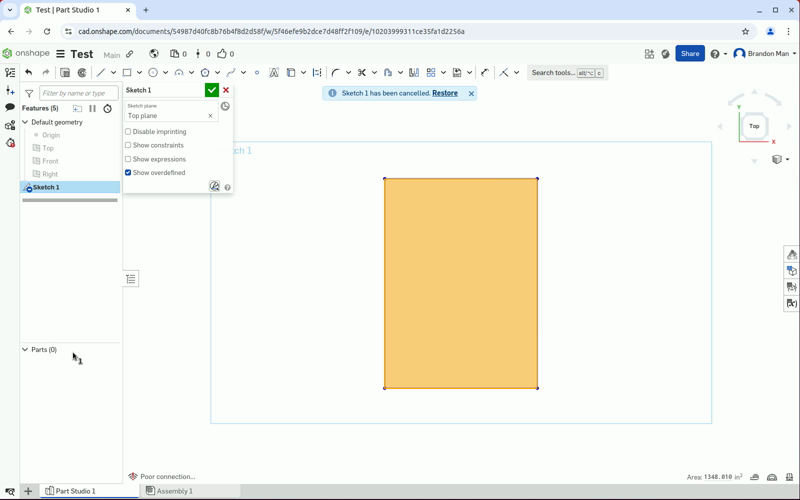
key(shift+e)
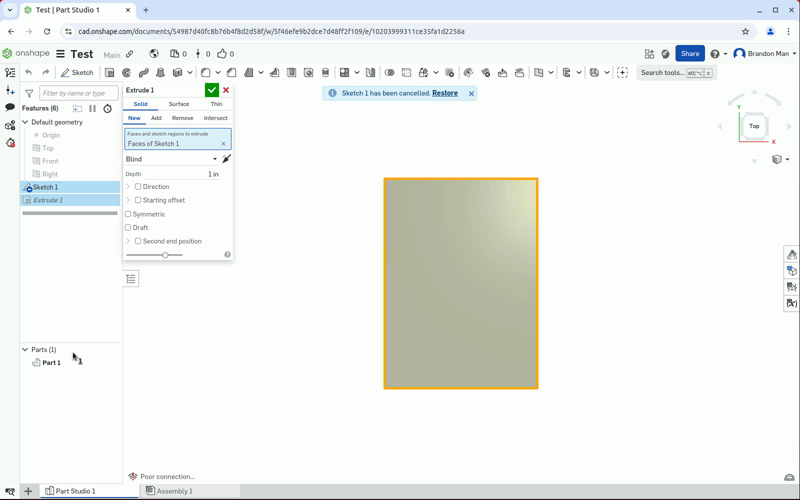
mouse_move(143, 106)
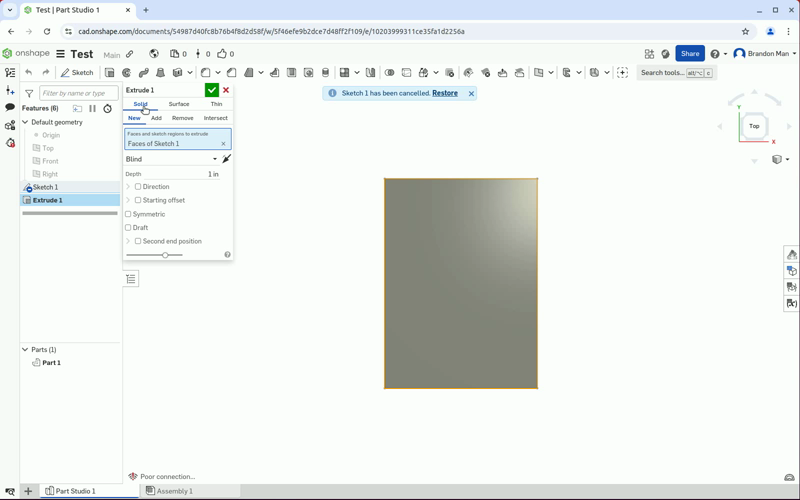
click(143, 106)
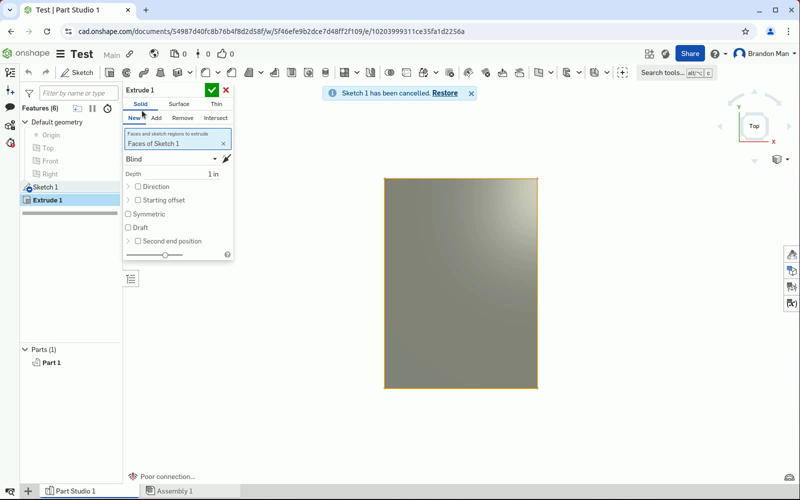
mouse_move(137, 120)
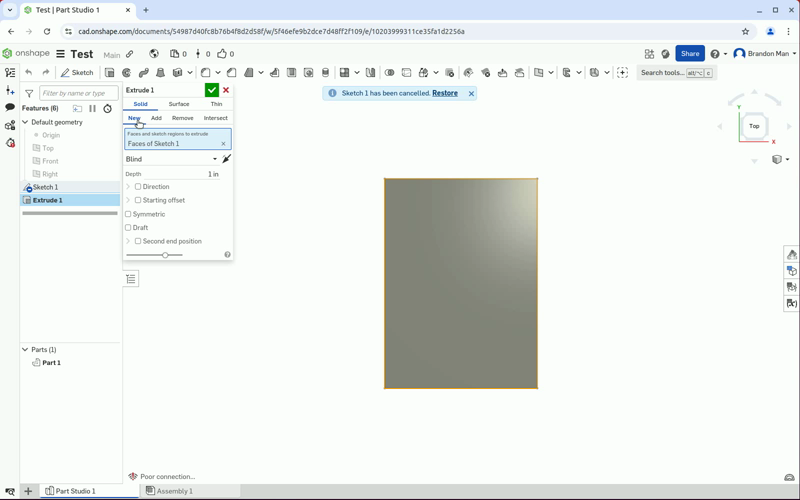
click(137, 120)
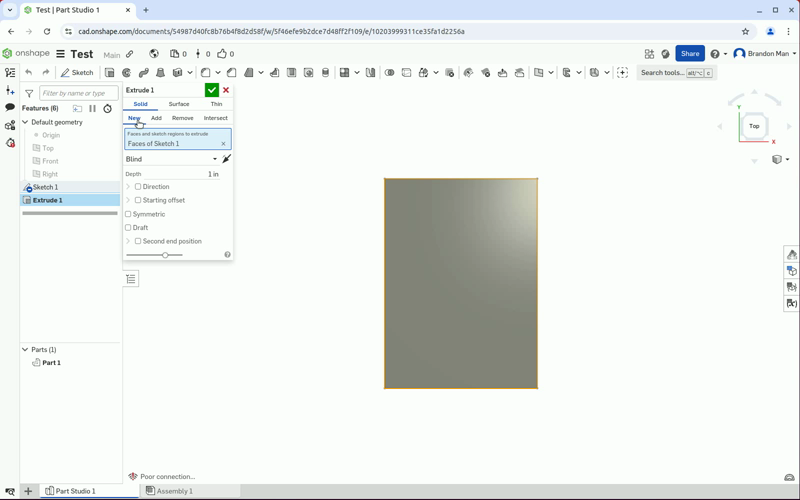
key(tab, 4)
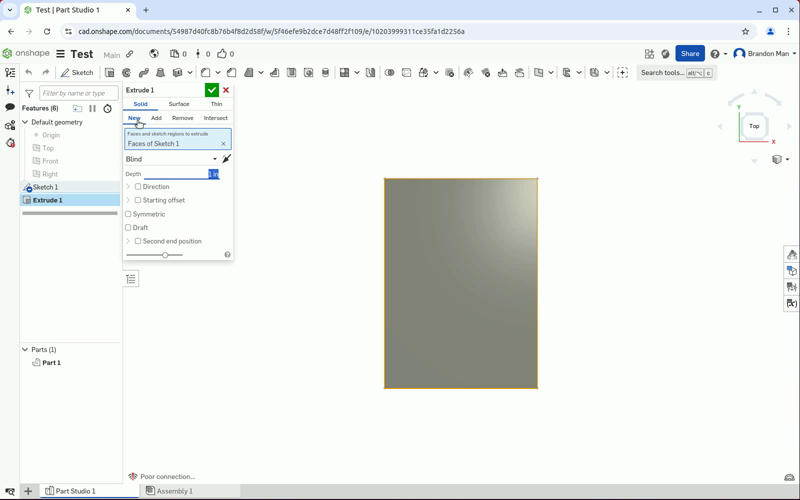
text(2.407)
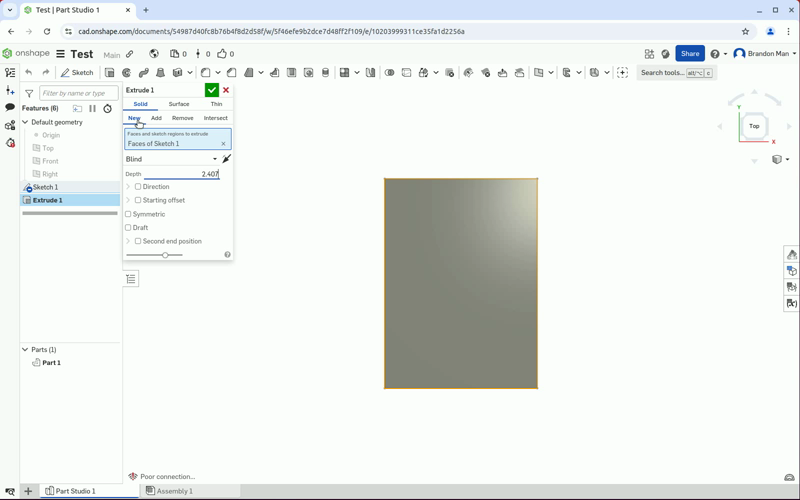
key(enter)
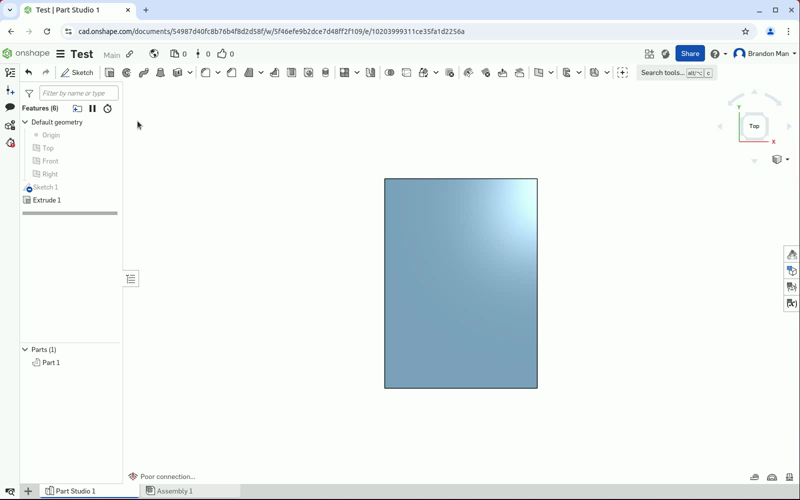
key(shift+h)
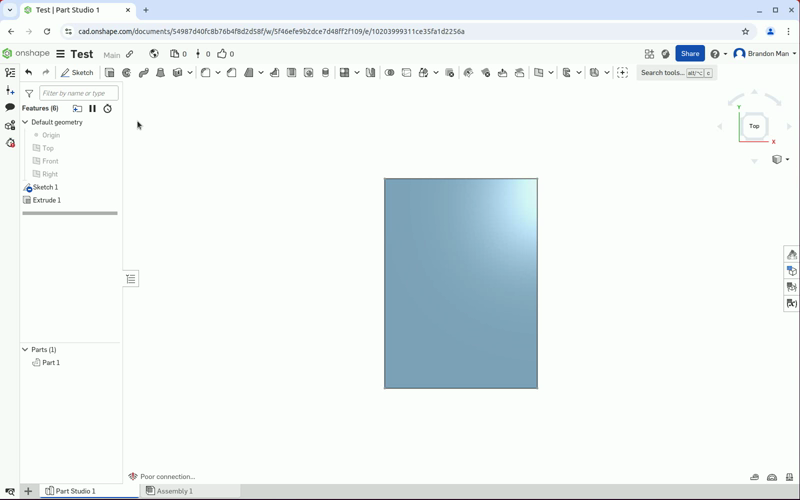
key(shift+h)
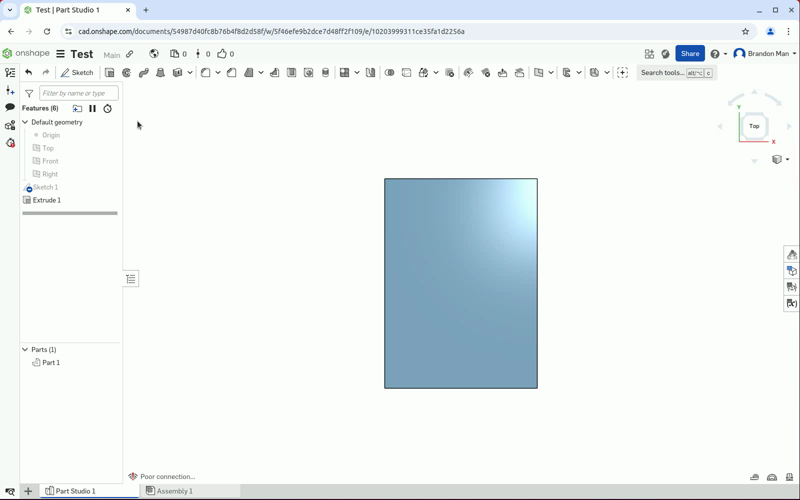
mouse_move(73, 189)
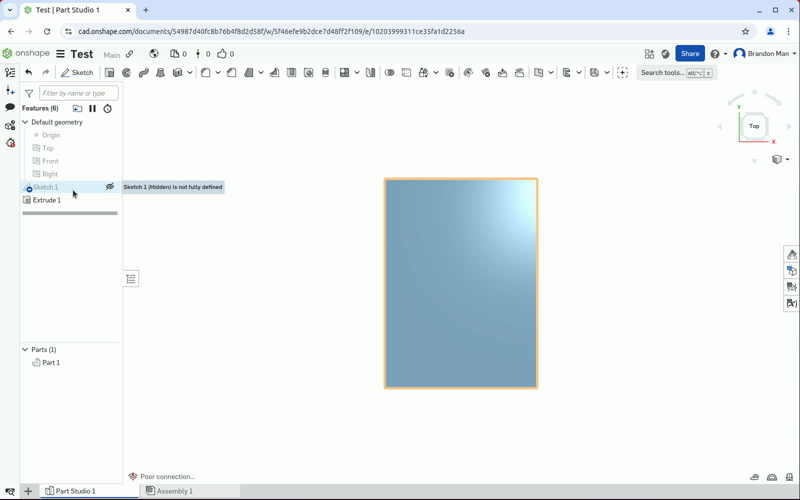
click(73, 189)
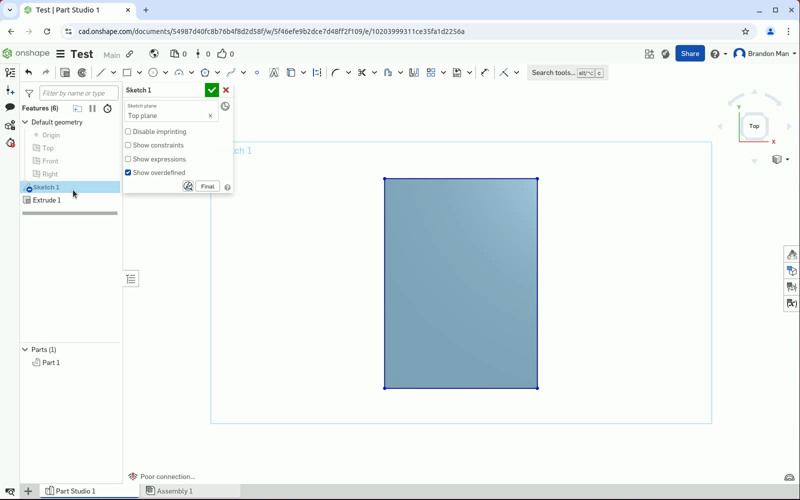
mouse_move(229, 92)
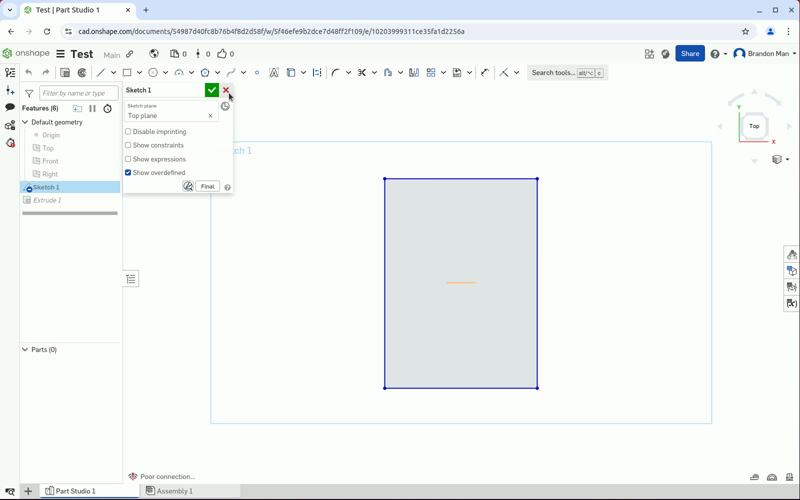
click(229, 92)
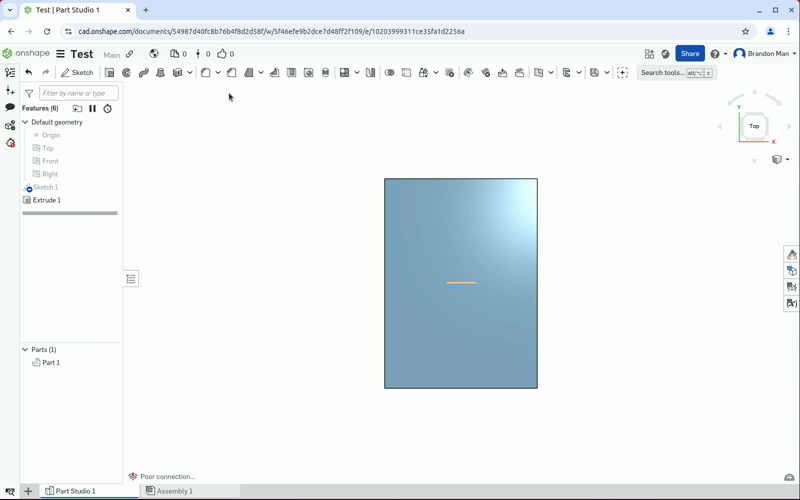
mouse_move(541, 75)
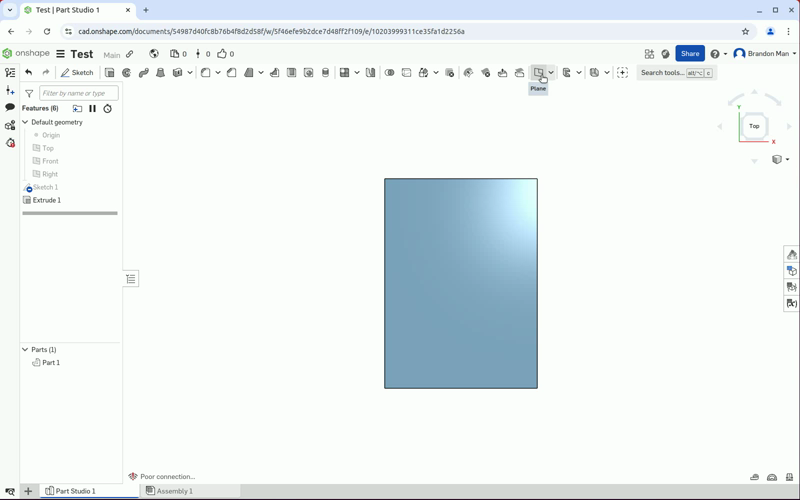
click(541, 75)
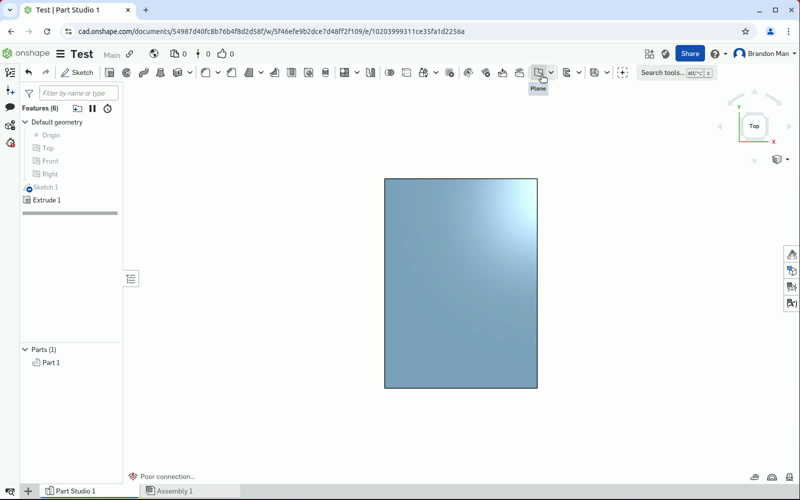
mouse_move(73, 150)
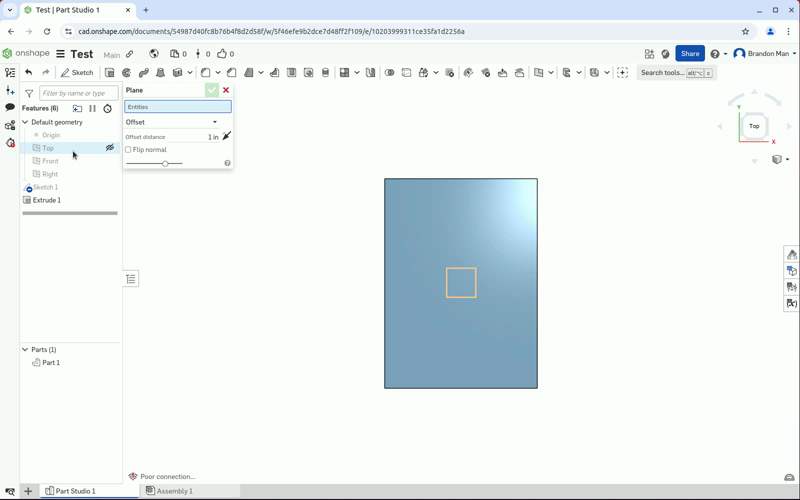
click(73, 150)
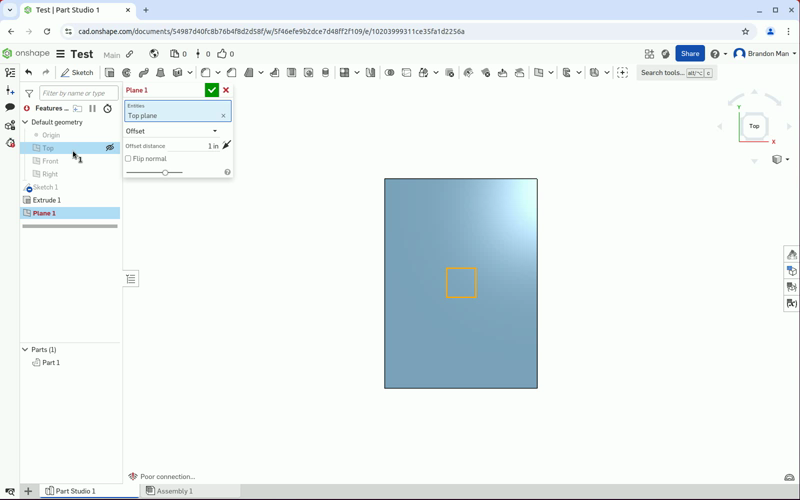
key(tab, 2)
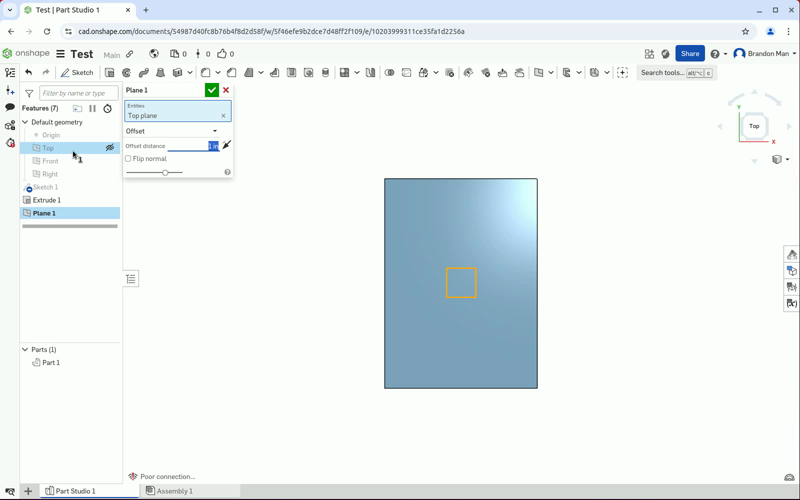
text(2.403)
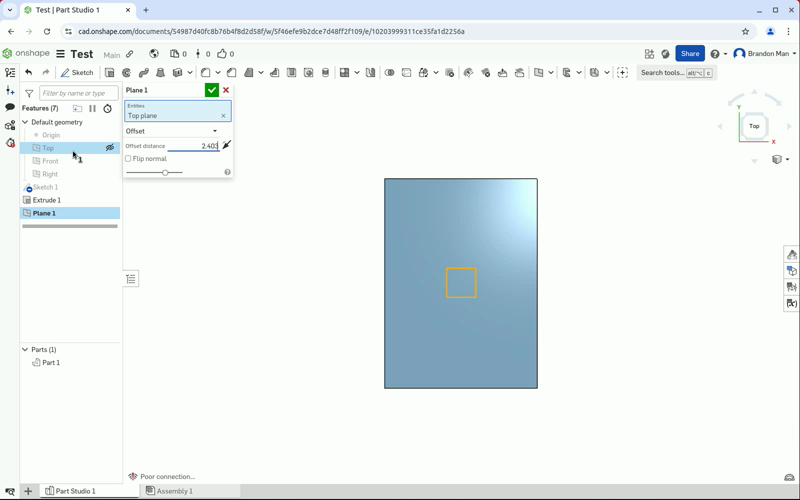
key(enter, 2)
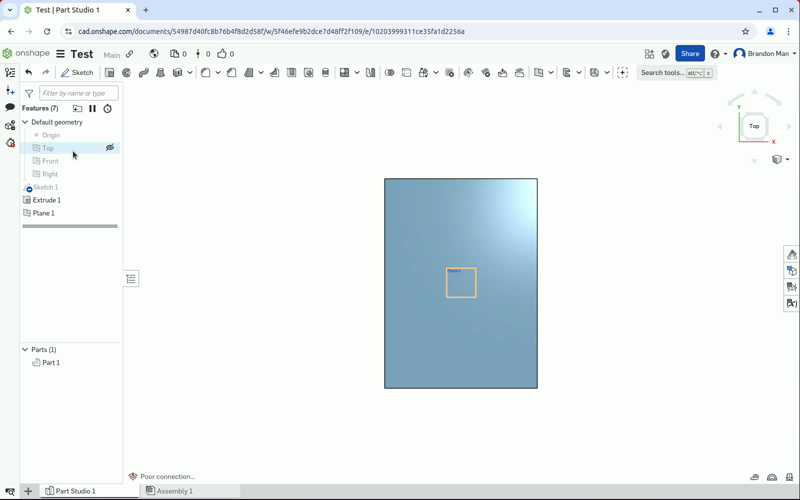
key(shift+s)
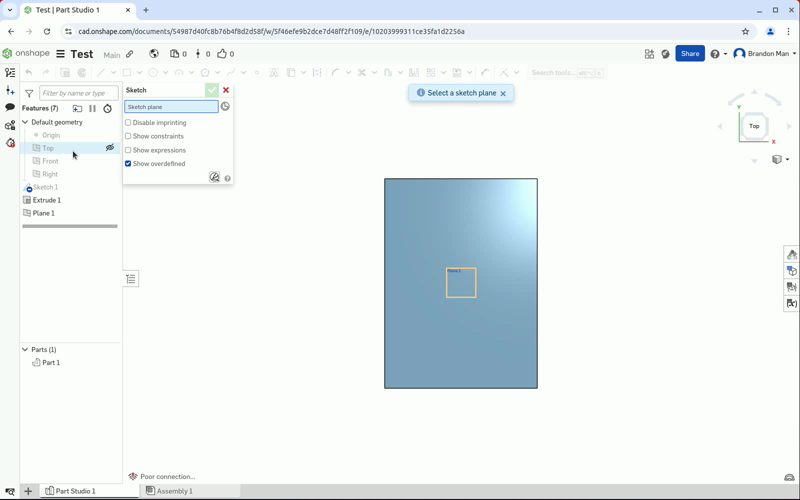
mouse_move(73, 215)
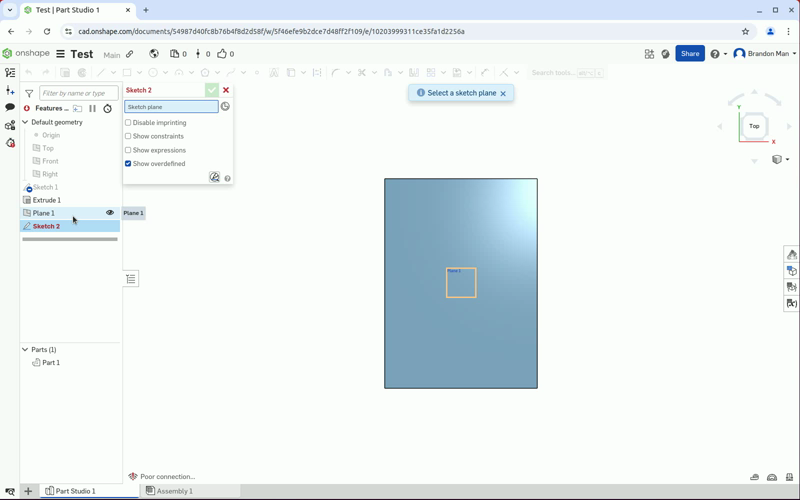
click(73, 215)
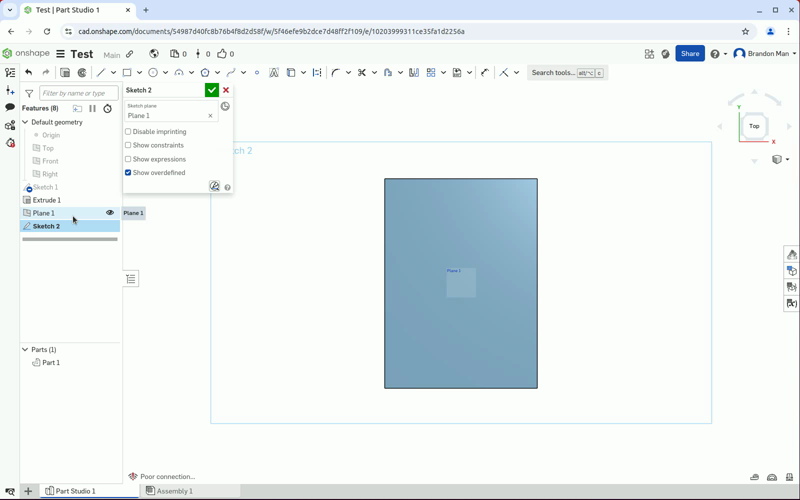
mouse_move(73, 352)
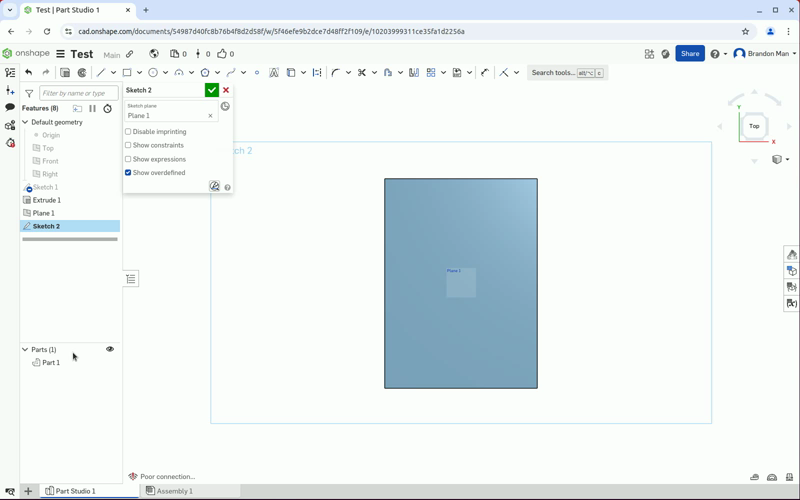
key(y)
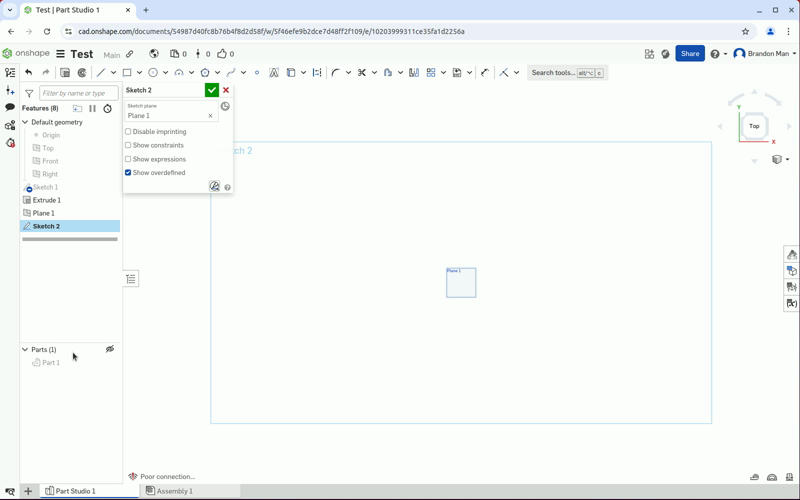
key(l)
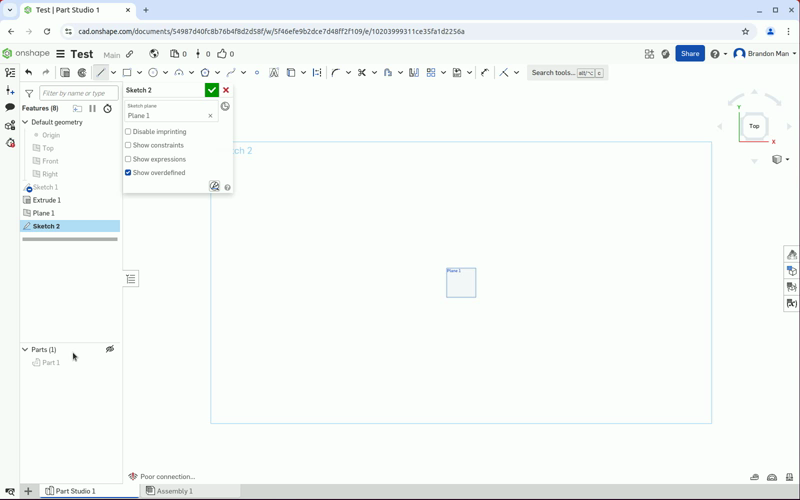
key_down(shift)
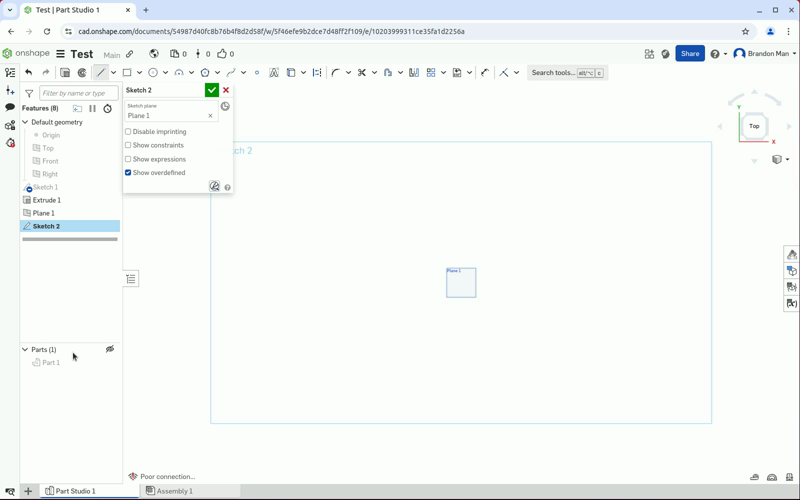
mouse_move(449, 388)
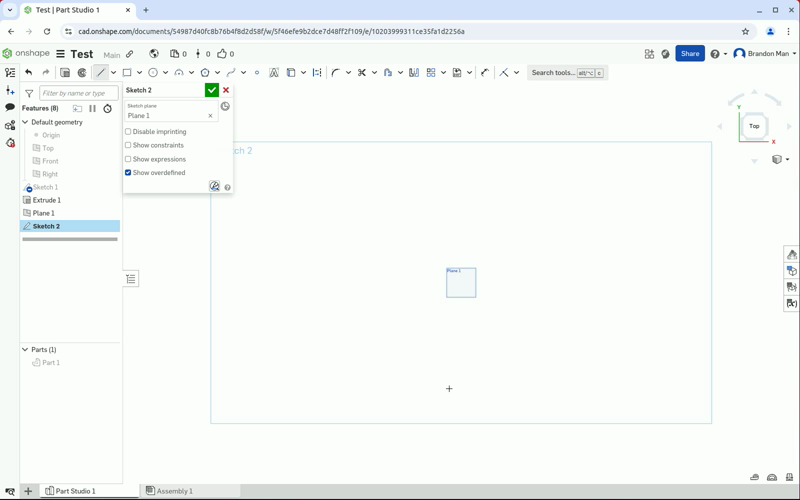
click(449, 388)
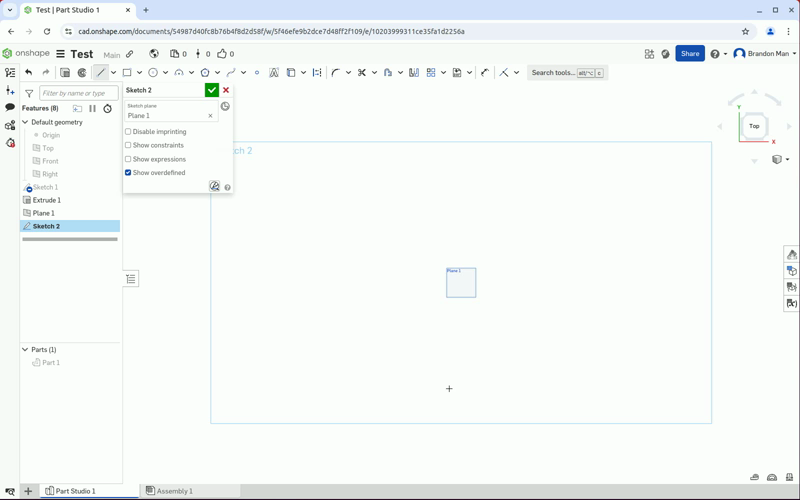
key_up(shift)
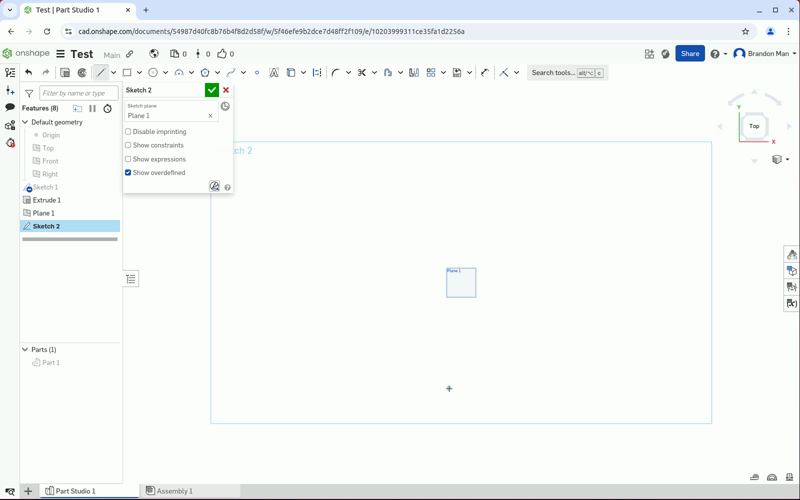
key_down(shift)
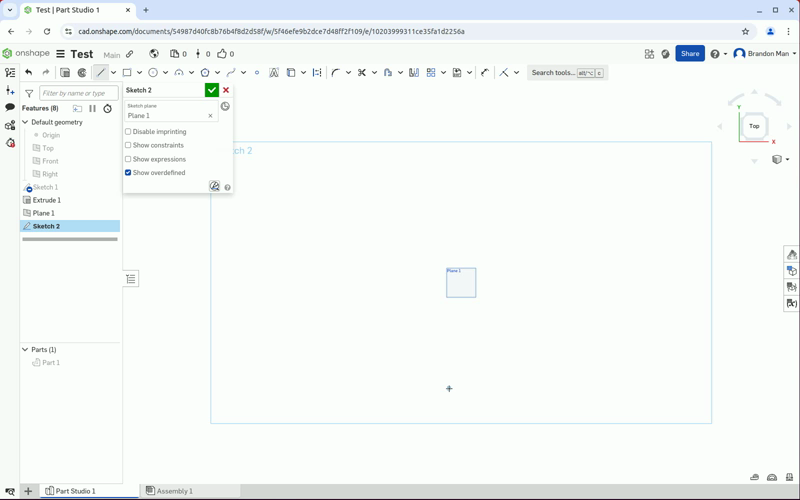
mouse_move(479, 388)
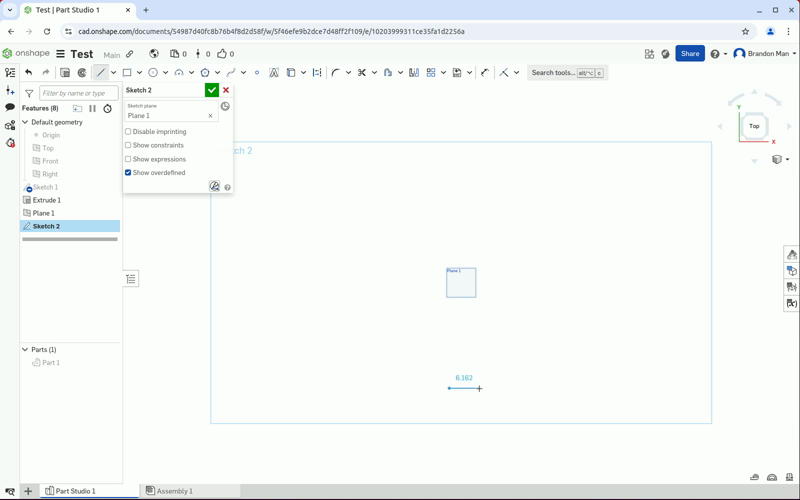
mouse_move(473, 388)
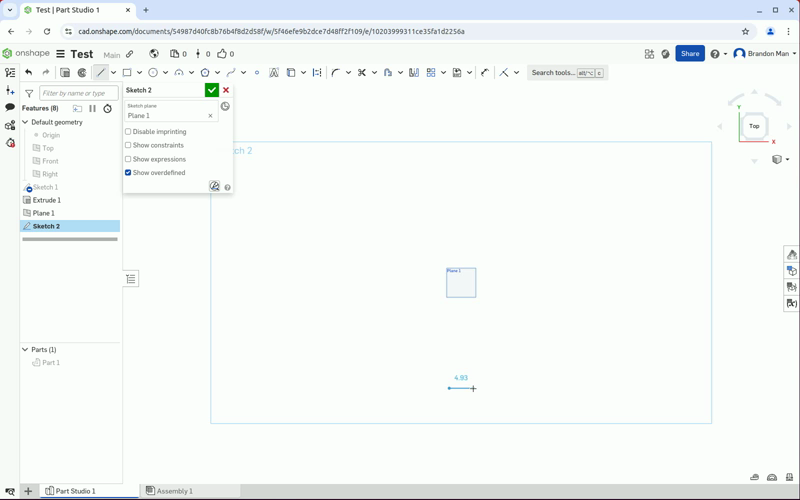
click(473, 388)
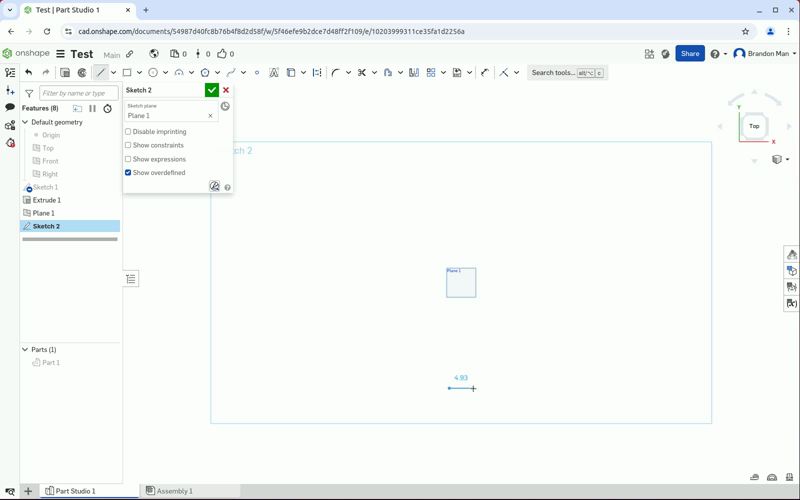
key_up(shift)
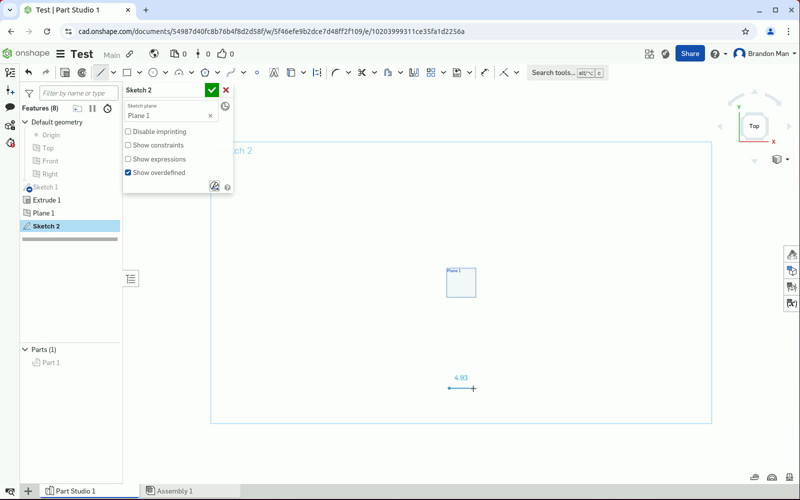
key_down(shift)
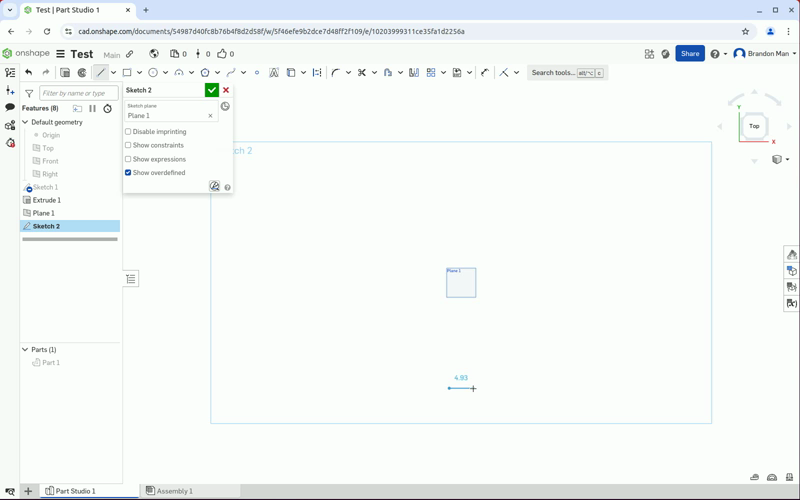
mouse_move(503, 388)
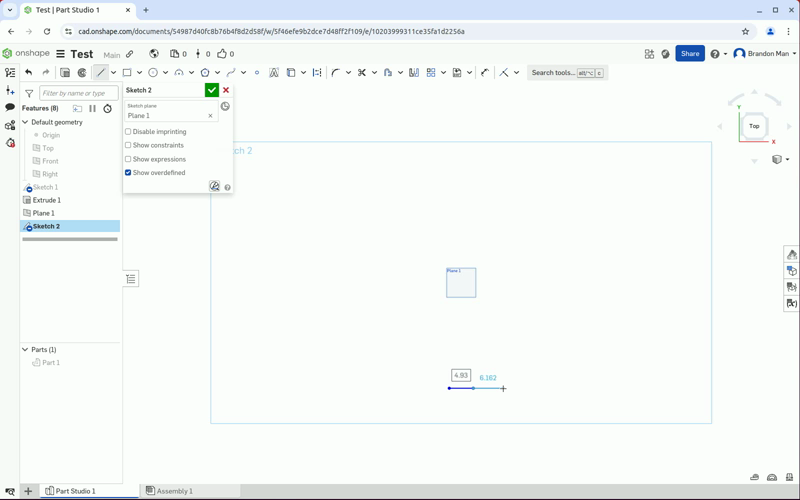
mouse_move(473, 376)
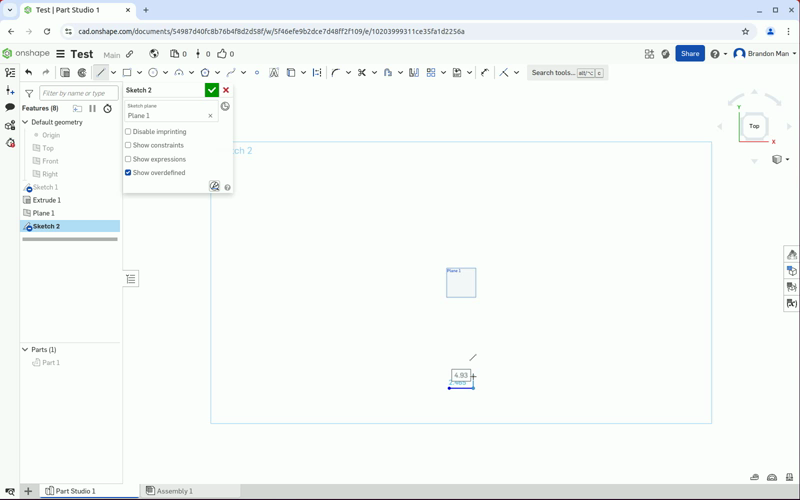
click(473, 376)
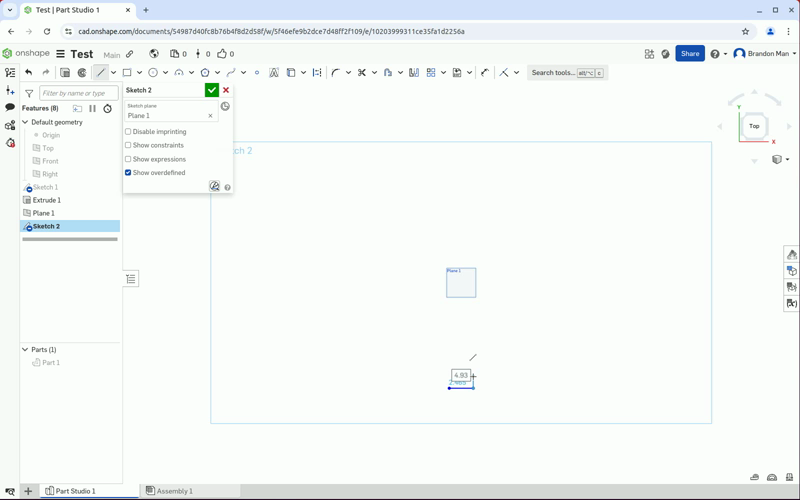
key_up(shift)
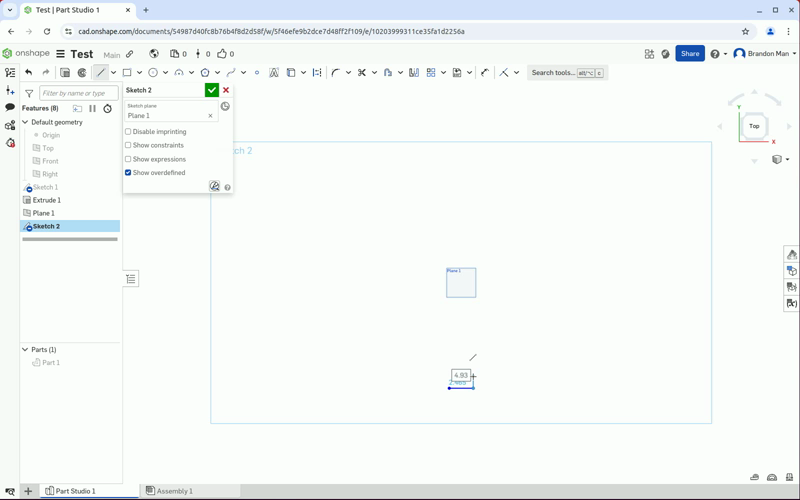
key_down(shift)
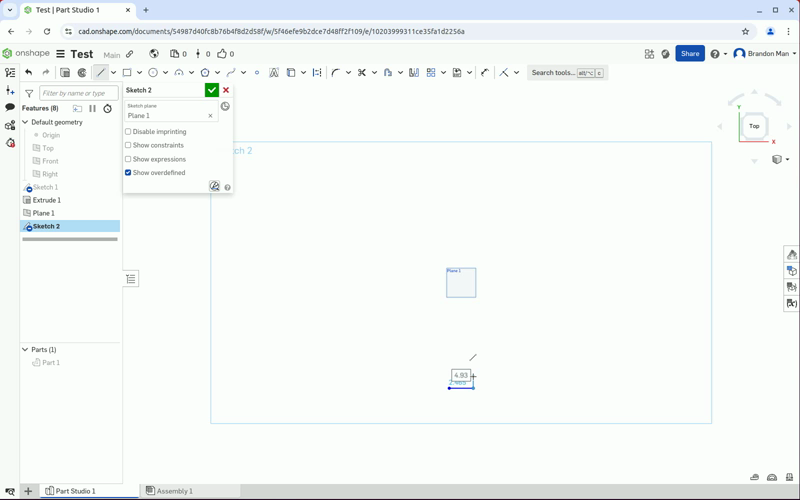
mouse_move(503, 376)
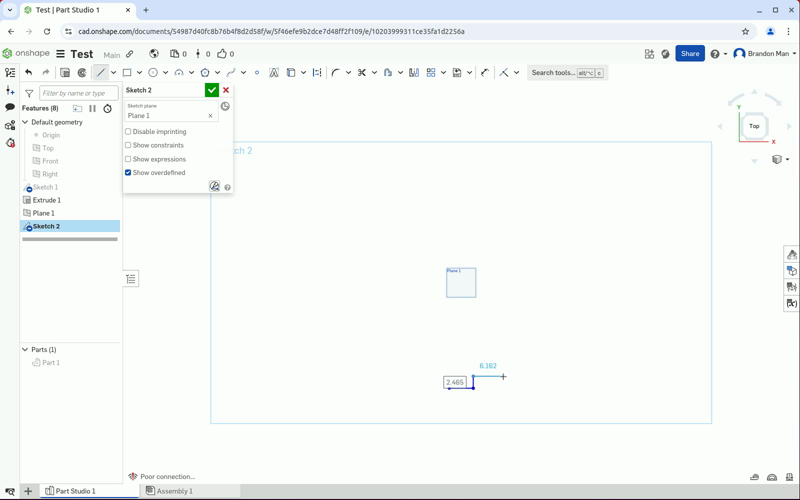
mouse_move(449, 376)
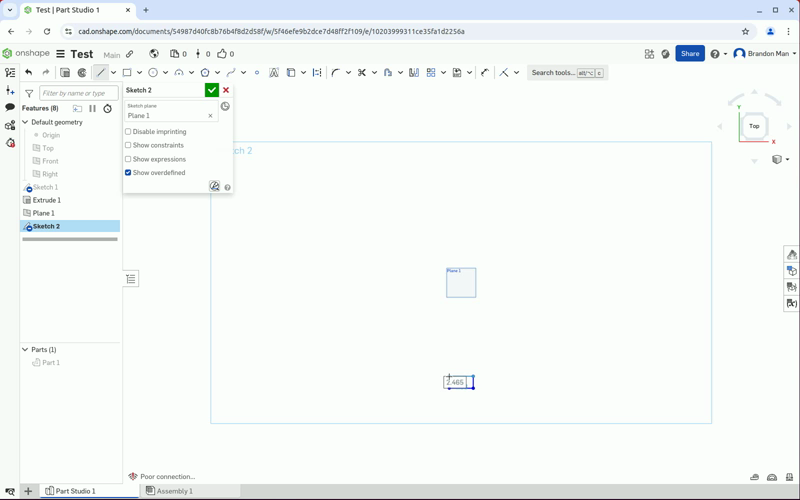
click(449, 376)
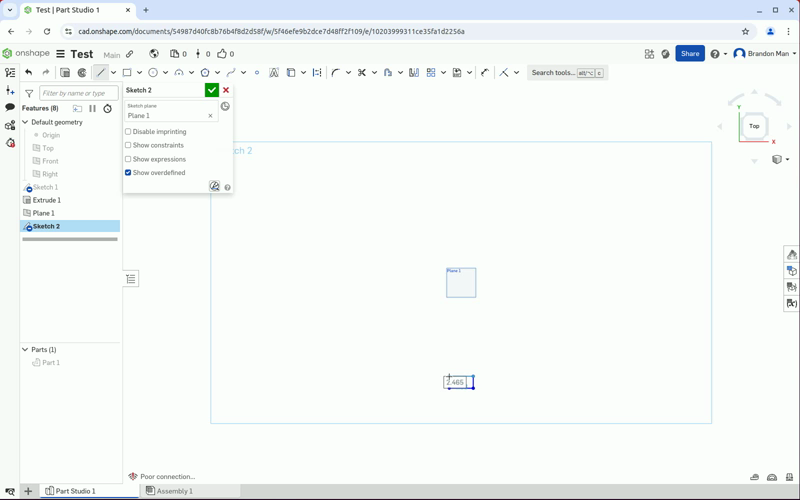
key_up(shift)
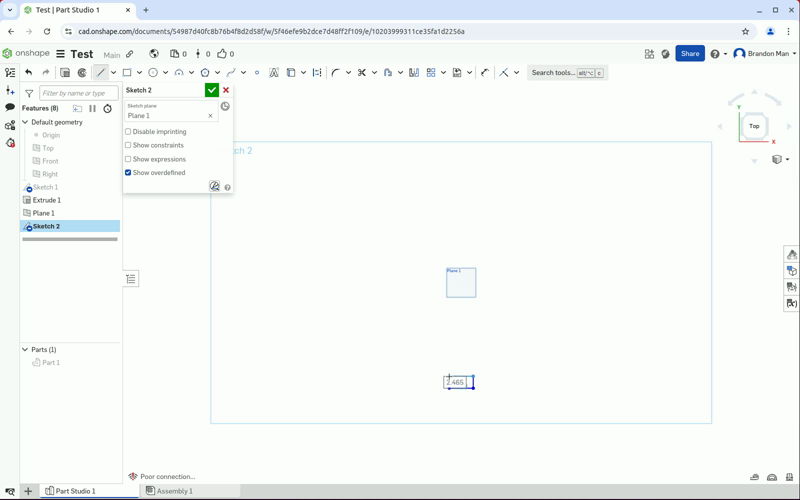
mouse_move(479, 376)
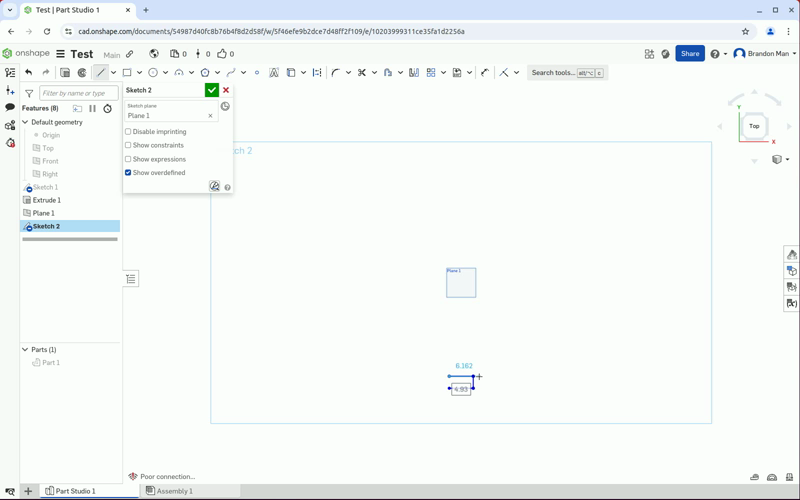
key_down(shift)
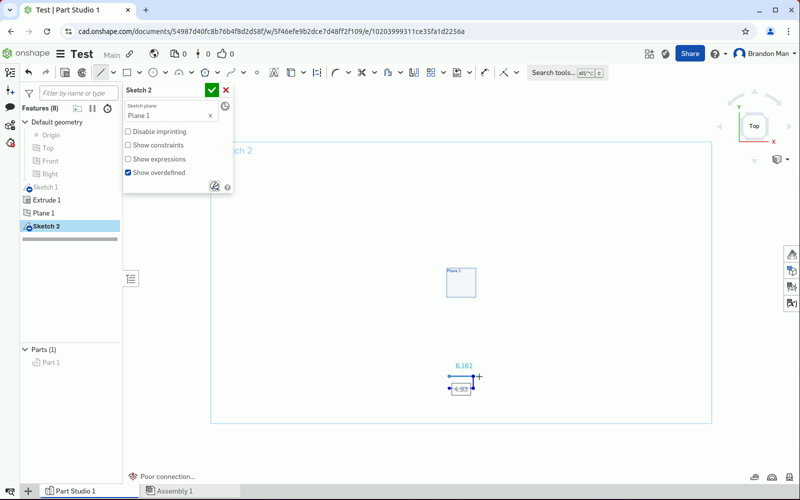
mouse_move(449, 388)
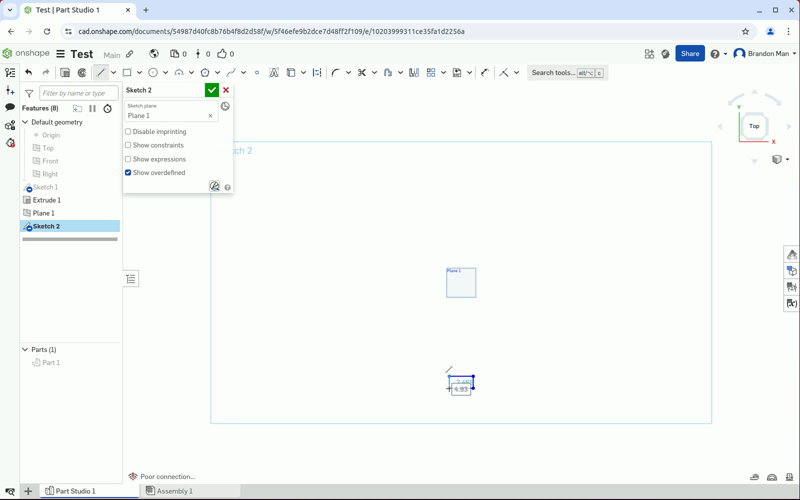
key_up(shift)
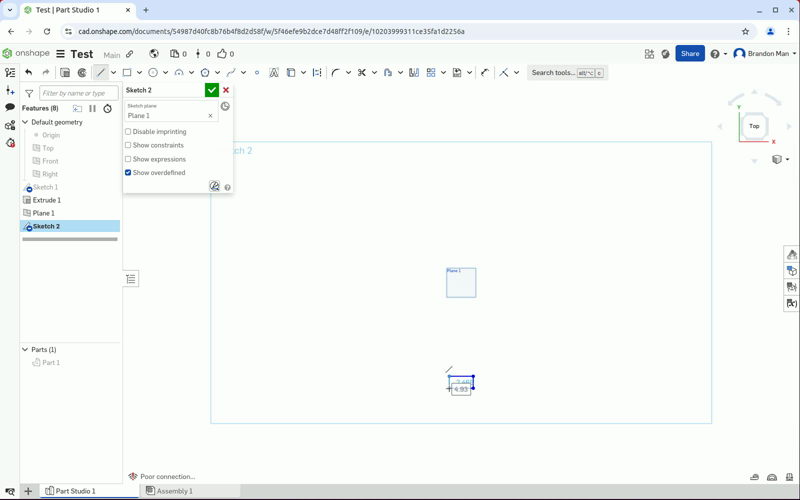
click(449, 388)
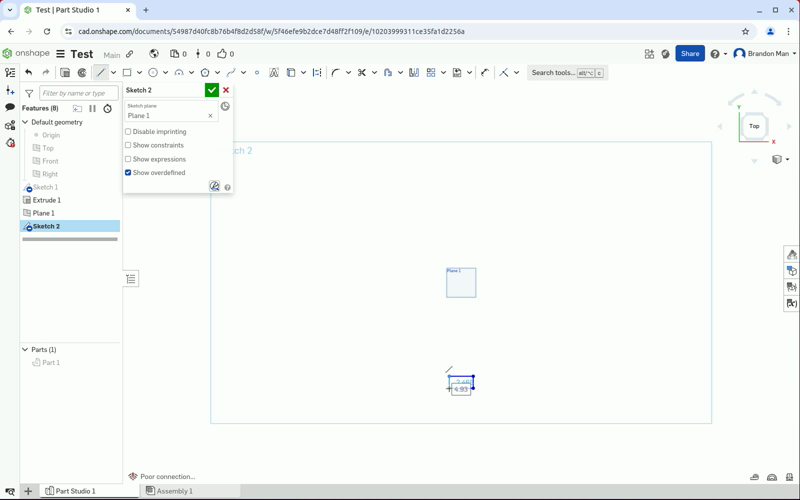
key(esc)
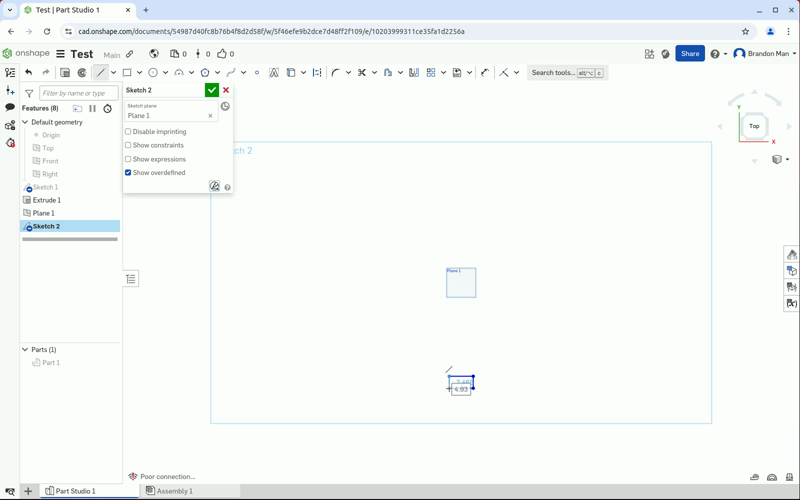
mouse_move(456, 376)
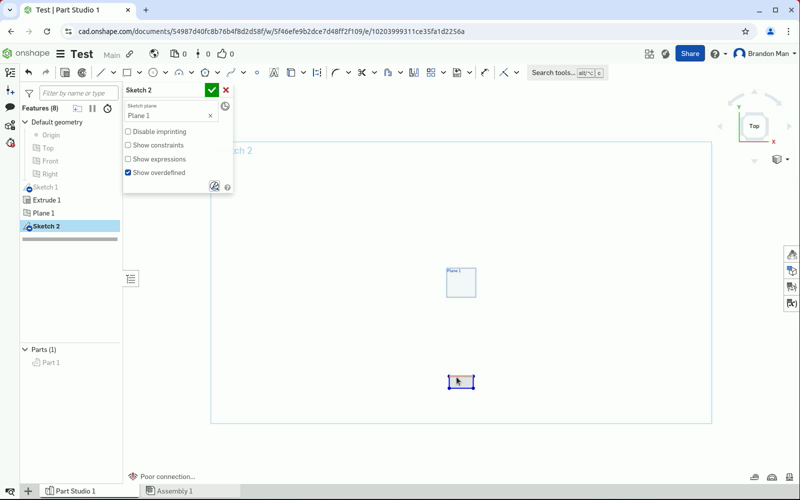
scroll(6)
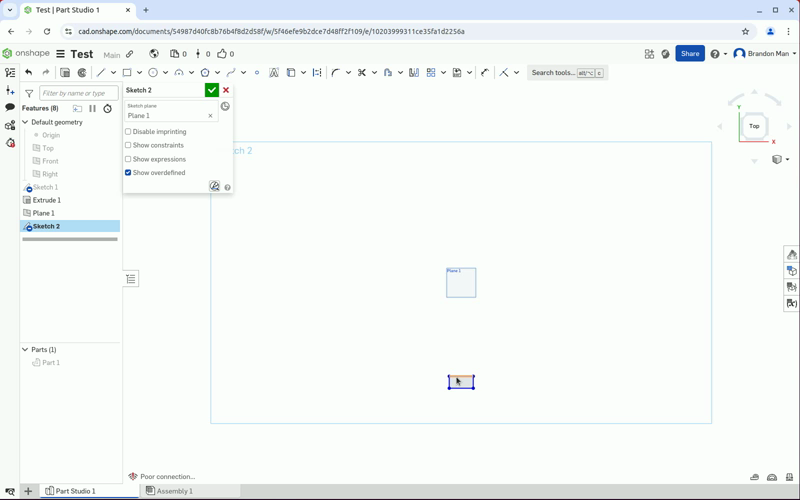
scroll(6)
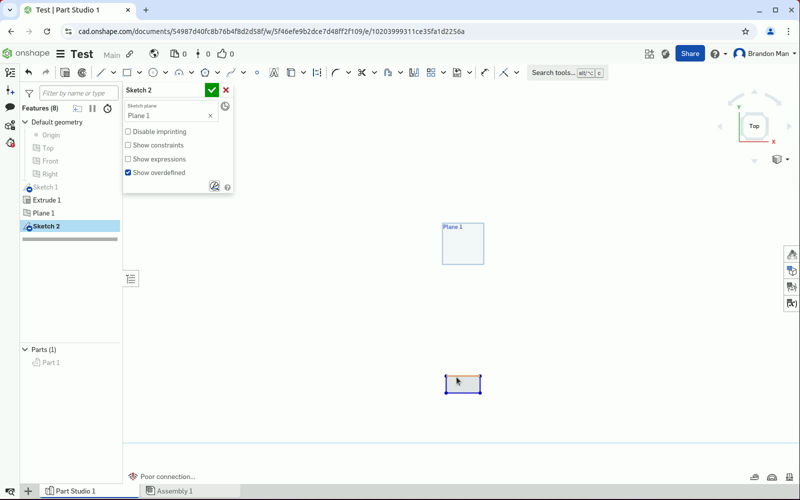
scroll(6)
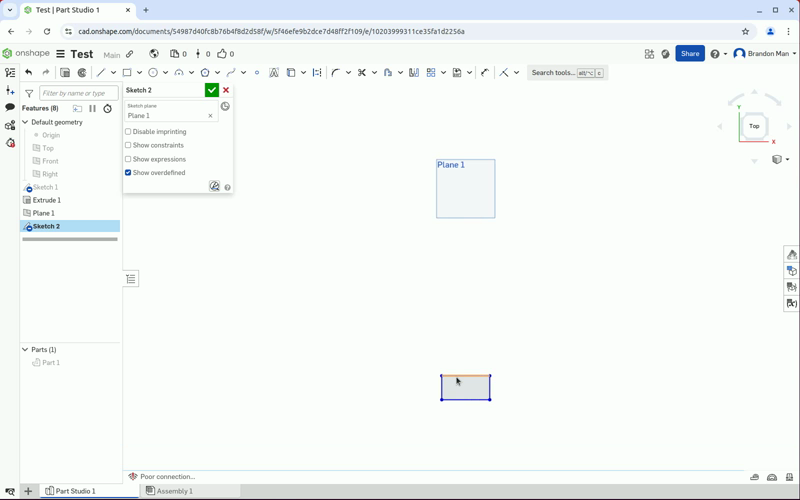
scroll(6)
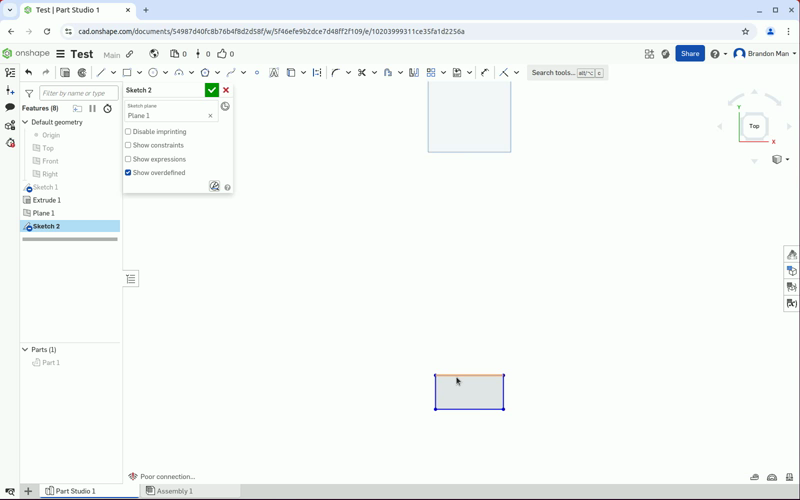
scroll(6)
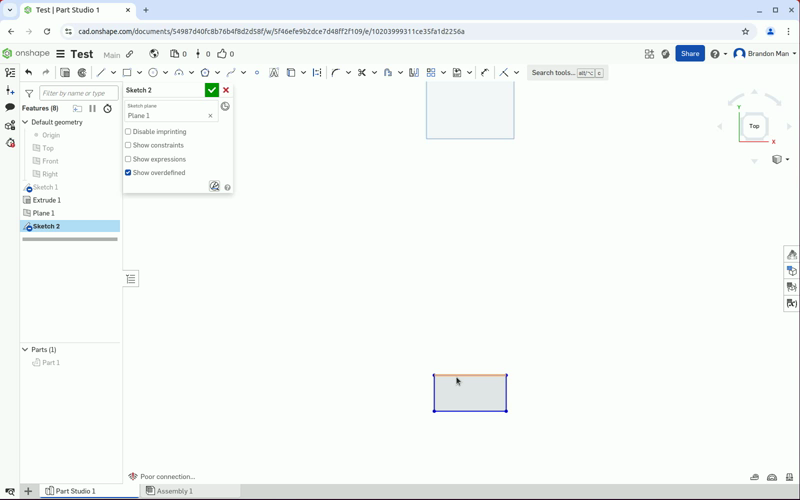
scroll(6)
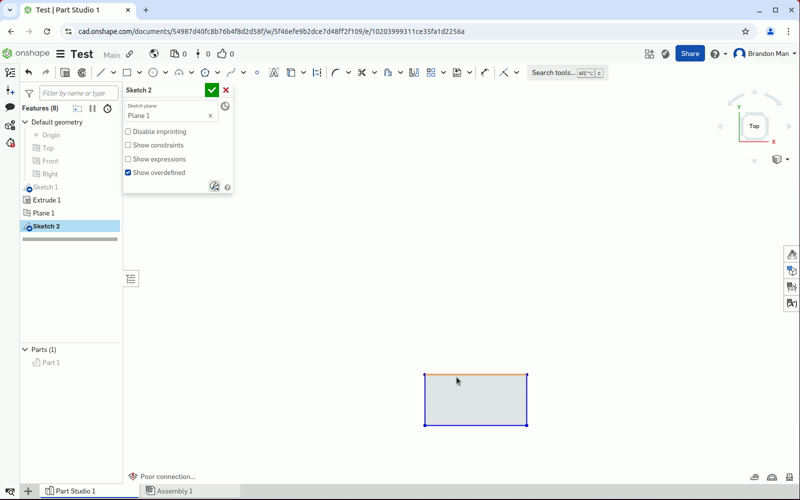
scroll(6)
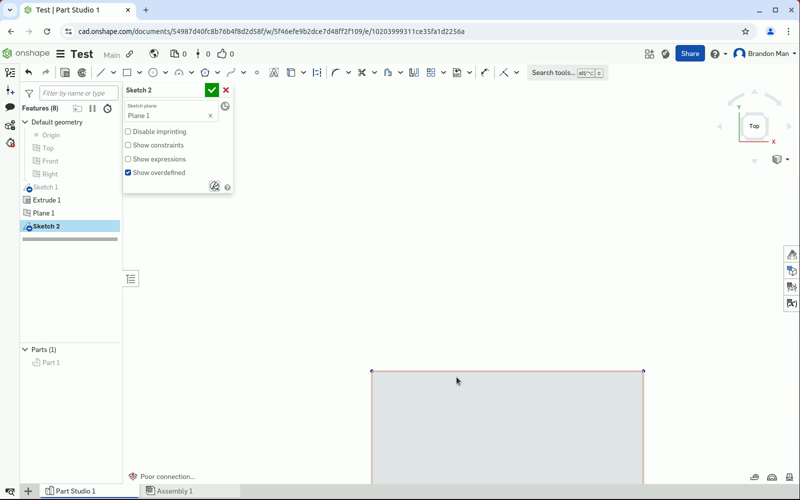
click(456, 376)
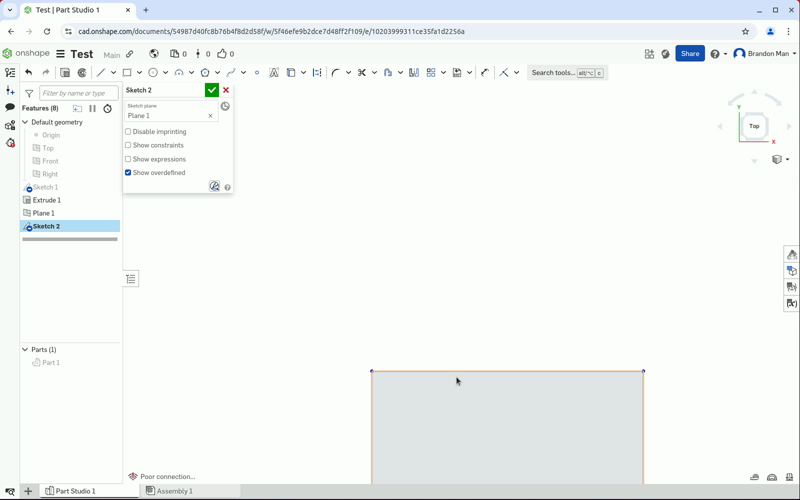
scroll(-6)
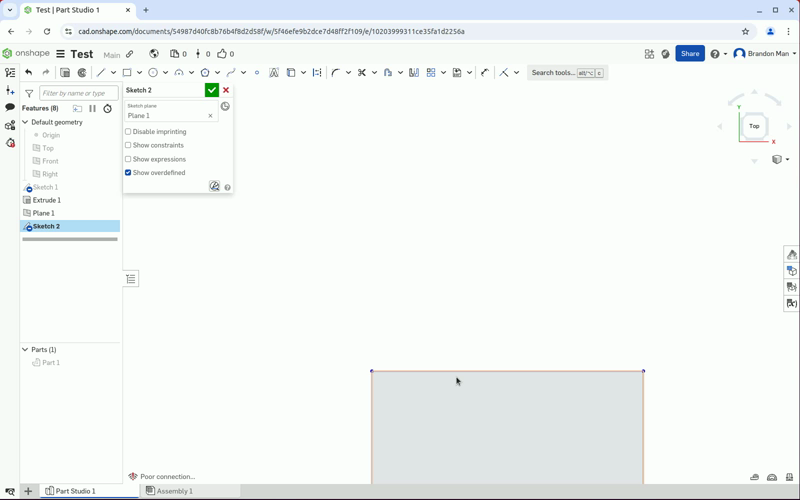
scroll(-6)
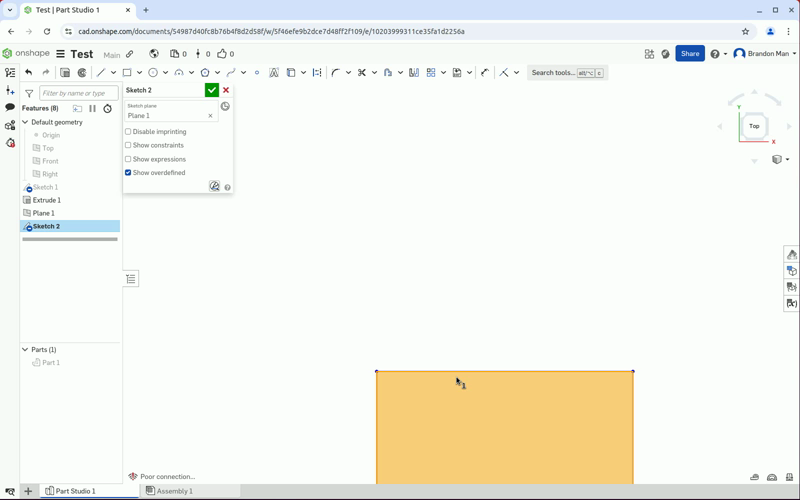
scroll(-6)
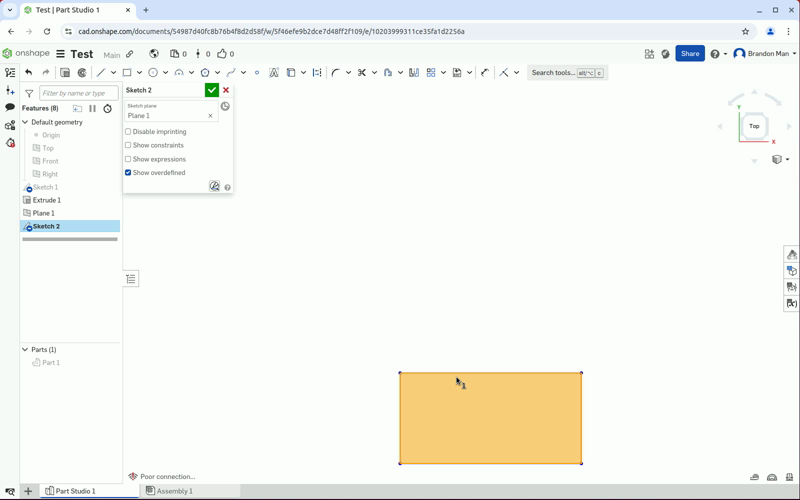
scroll(-6)
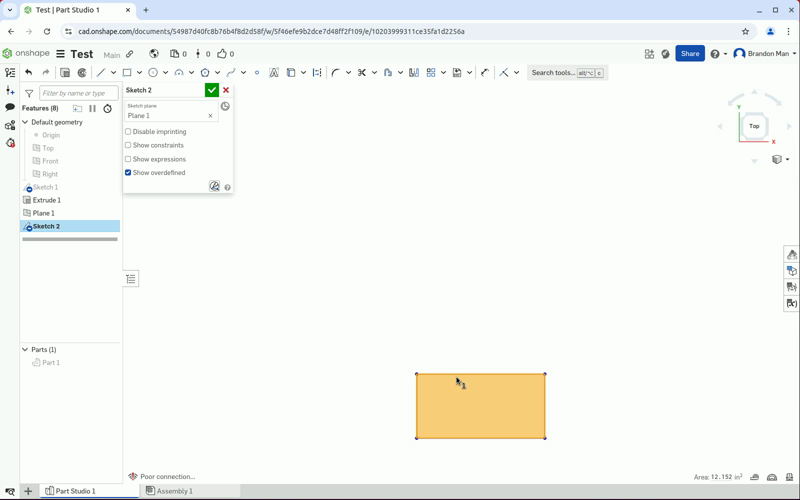
scroll(-6)
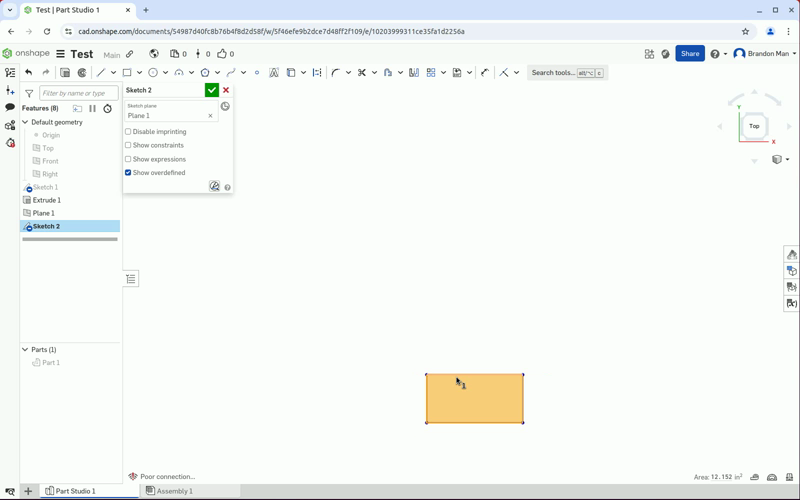
scroll(-6)
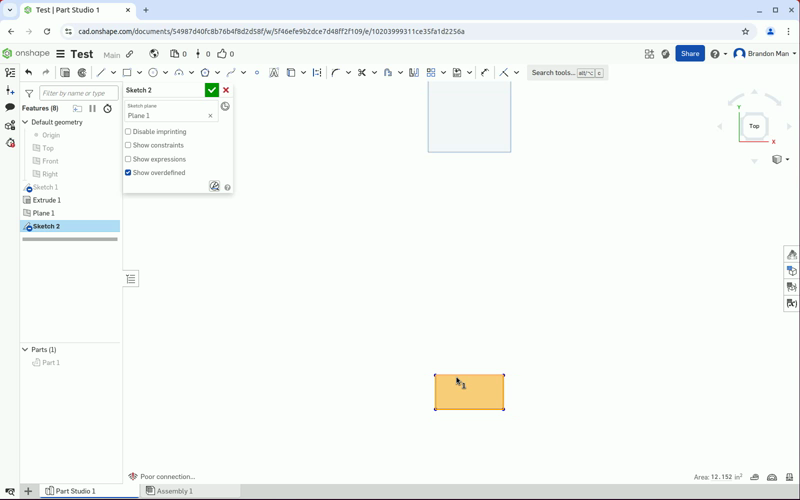
scroll(-6)
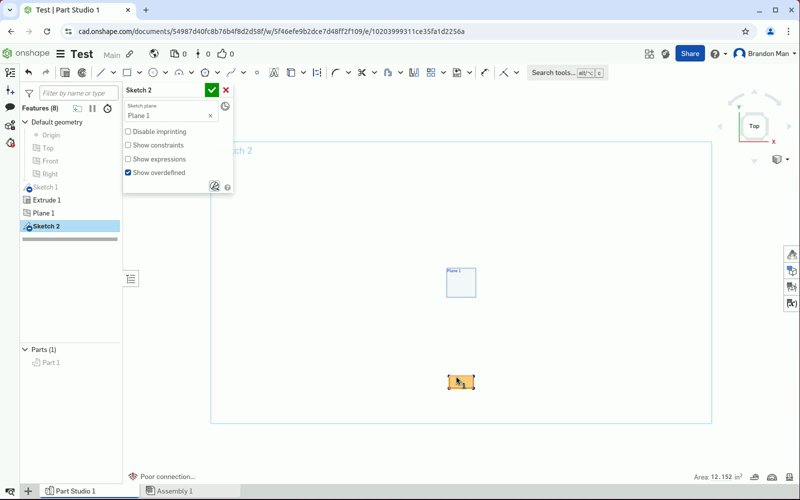
mouse_move(73, 352)
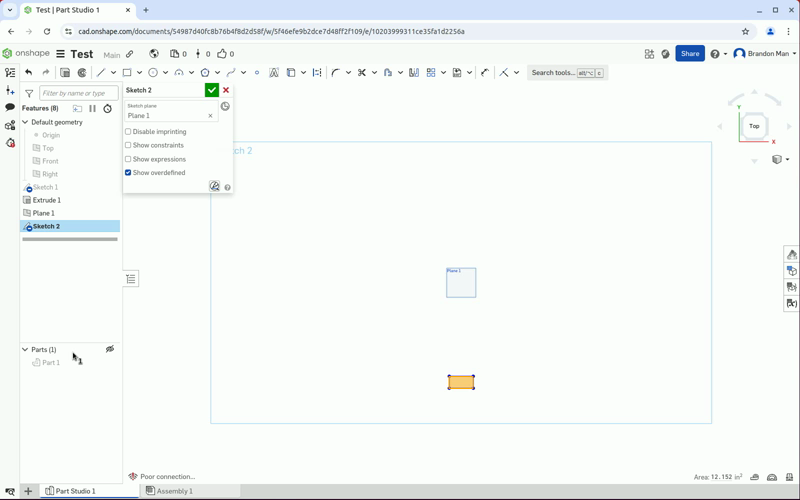
key(shift+y)
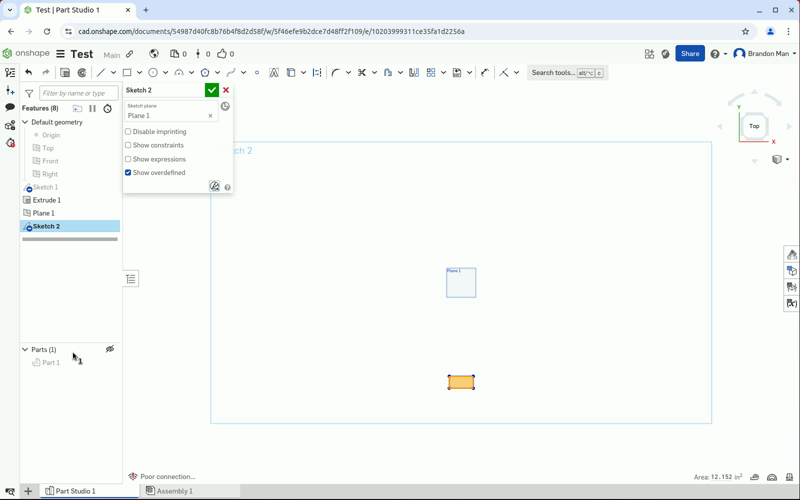
key(shift+e)
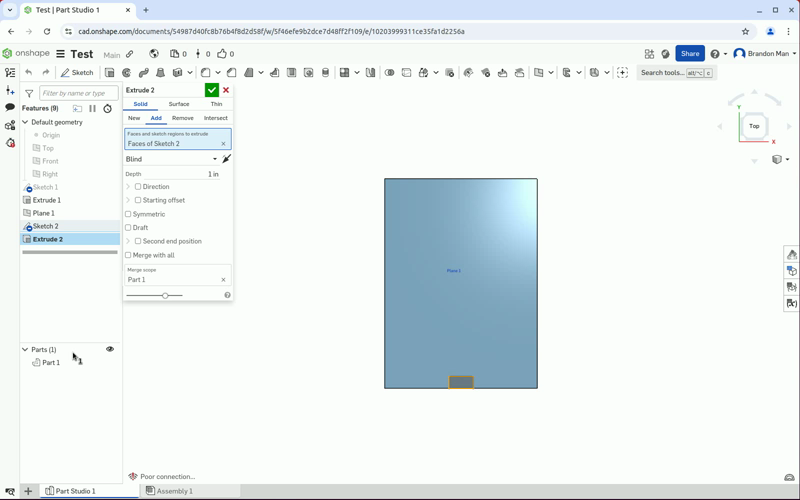
mouse_move(143, 106)
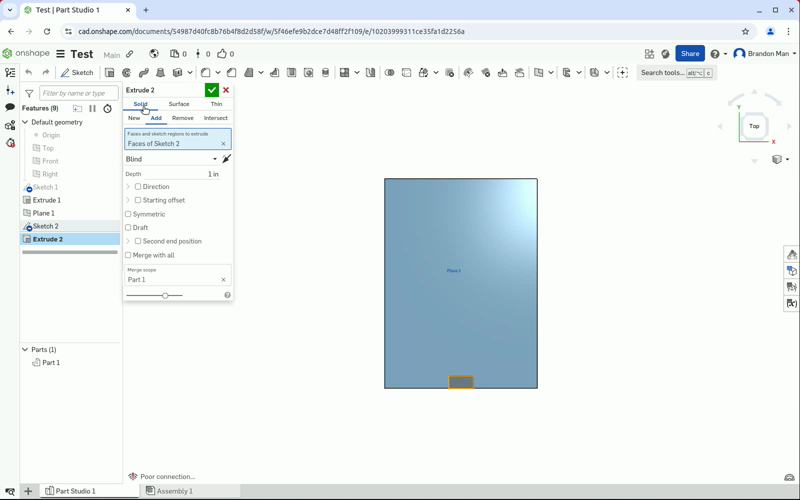
click(143, 106)
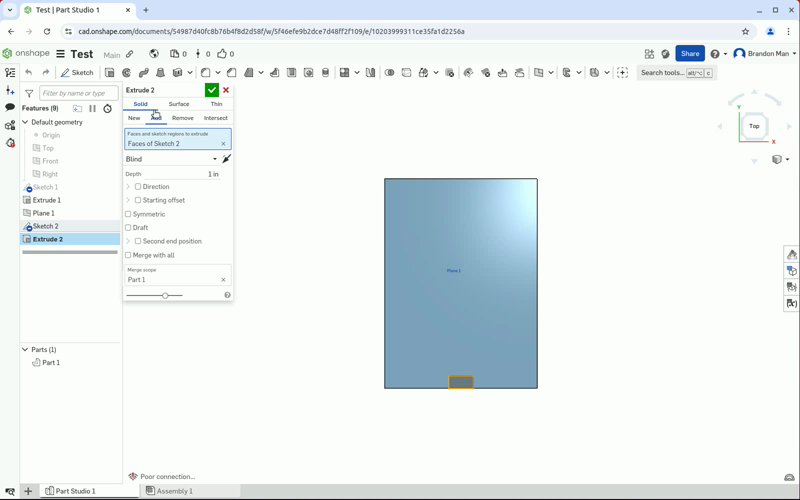
mouse_move(186, 120)
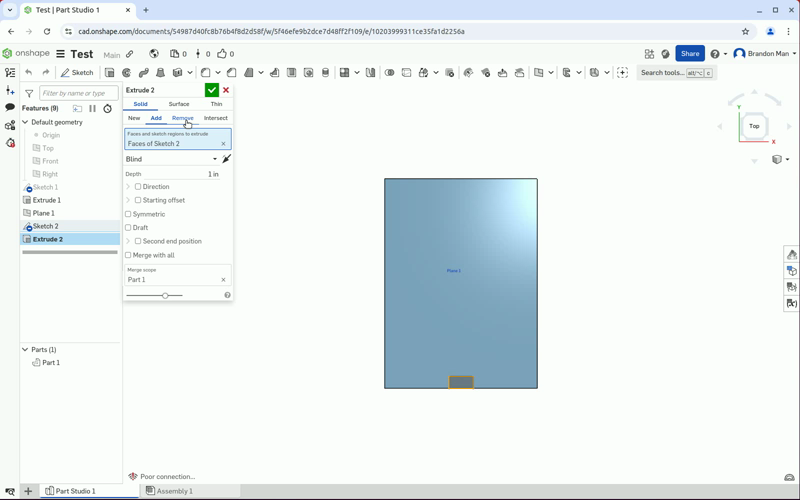
click(186, 120)
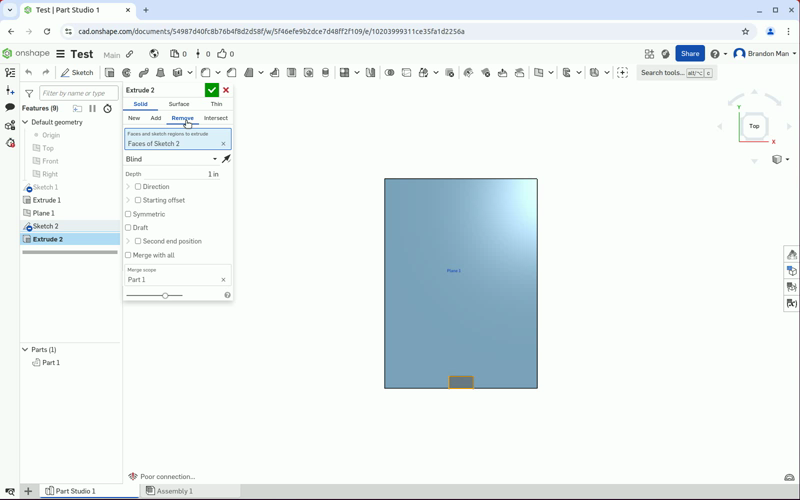
key(tab, 4)
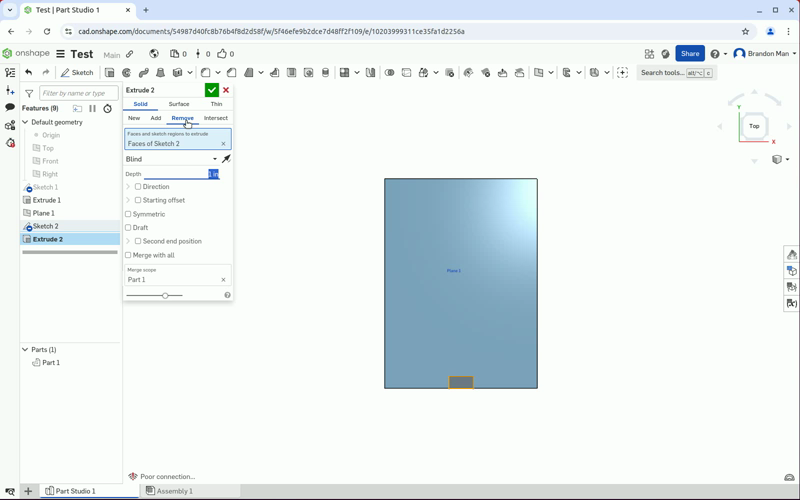
text(12.036)
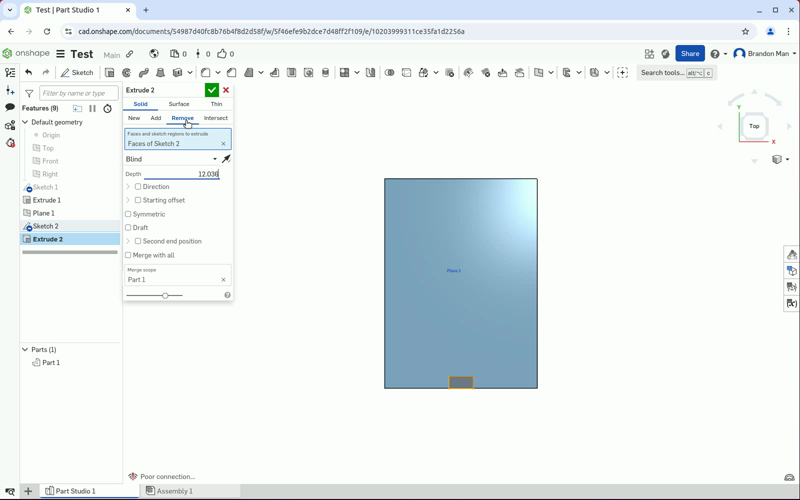
key(tab, 6)
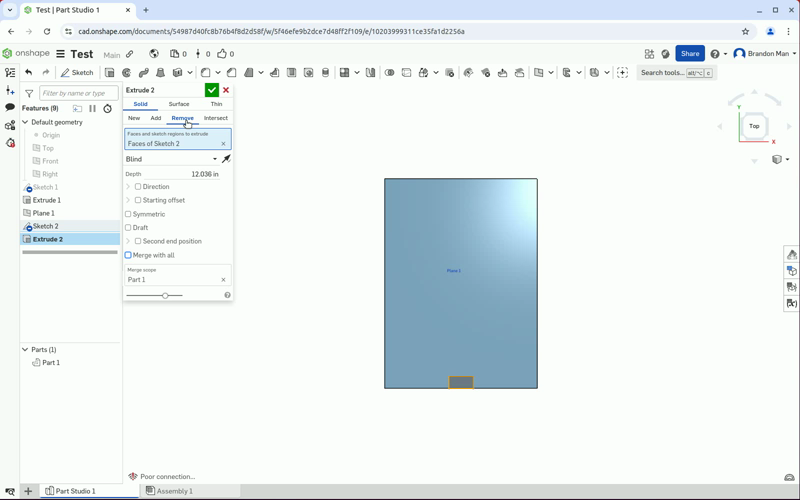
key(space)
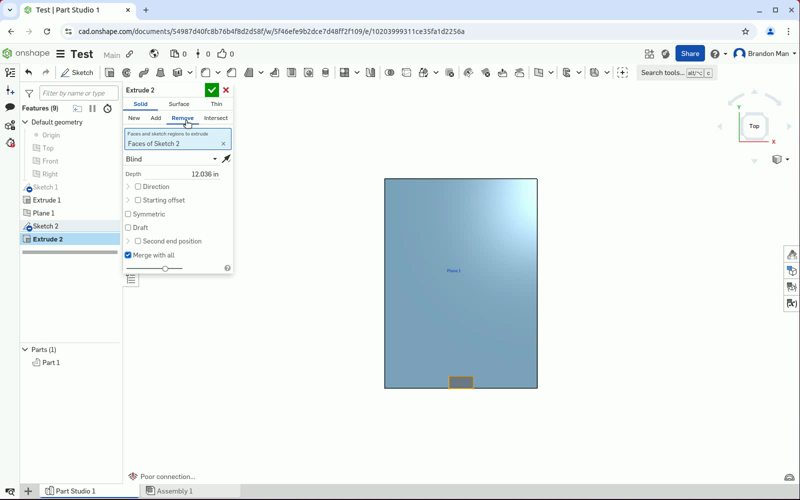
key(enter)
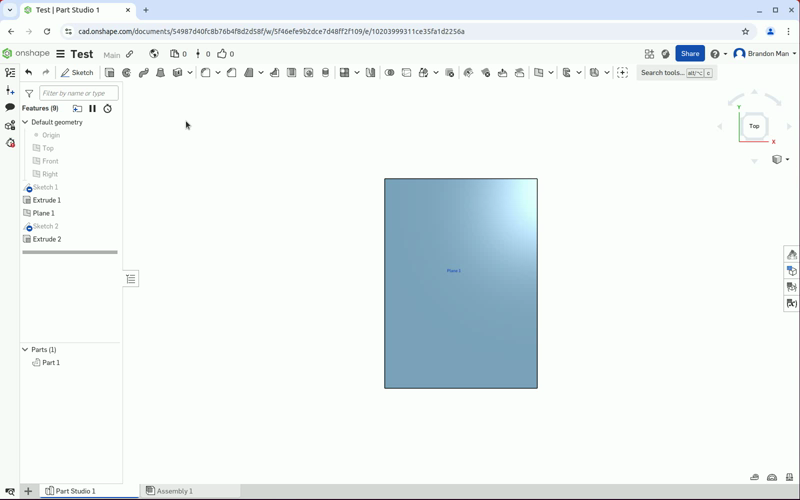
key(shift+h)
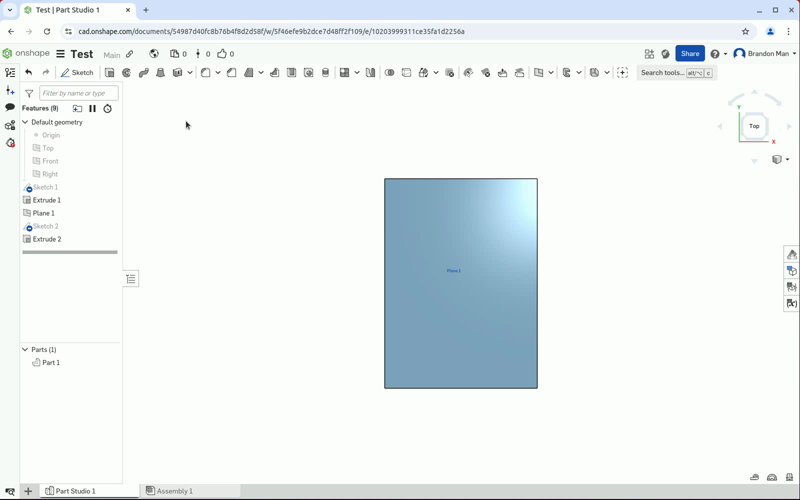
key(shift+h)
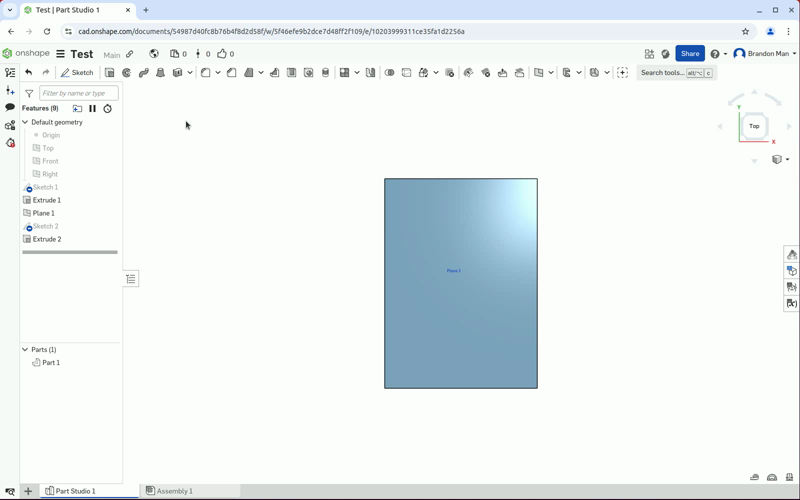
key(shift+7)
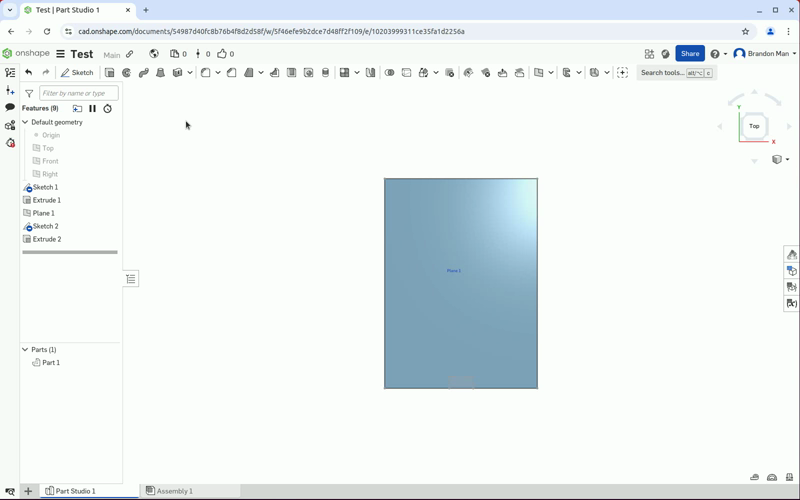
key(up, 3)
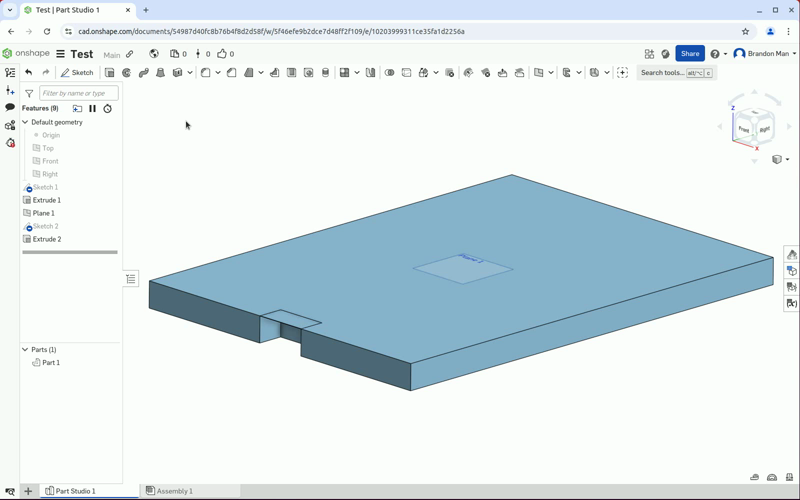
key(left, 3)
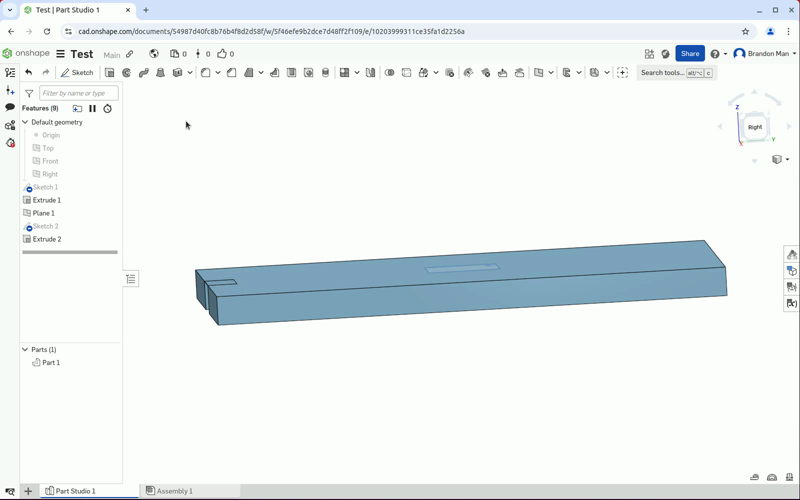
key(right, 3)
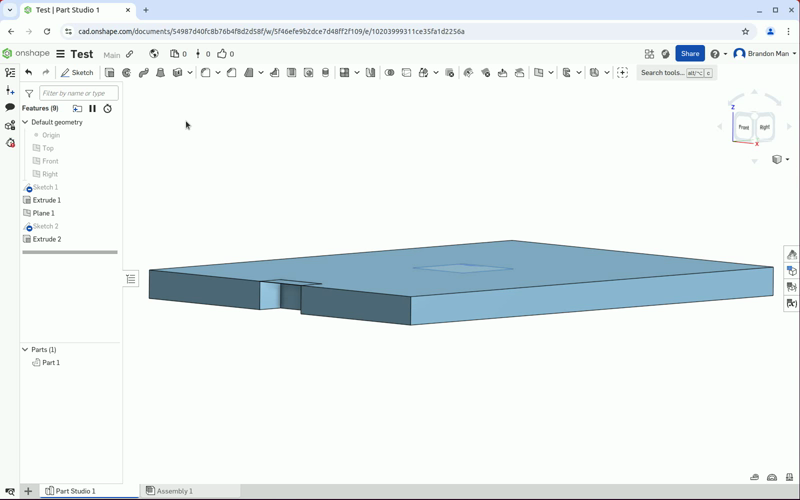
key(down, 3)
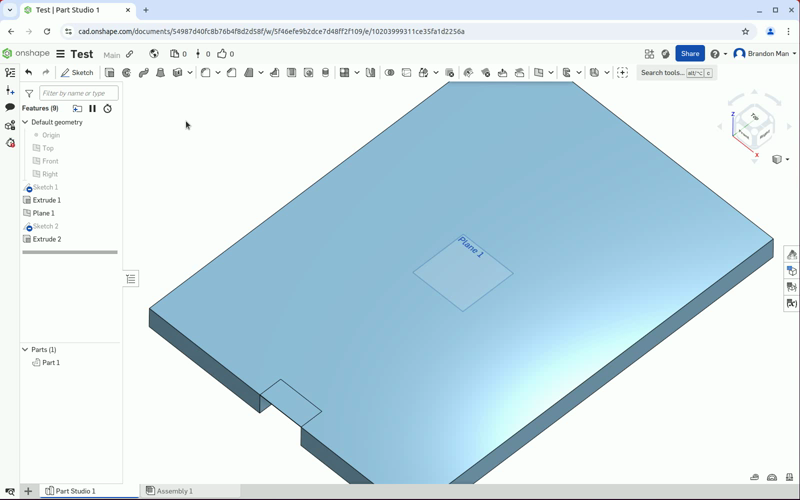
mouse_move(73, 189)
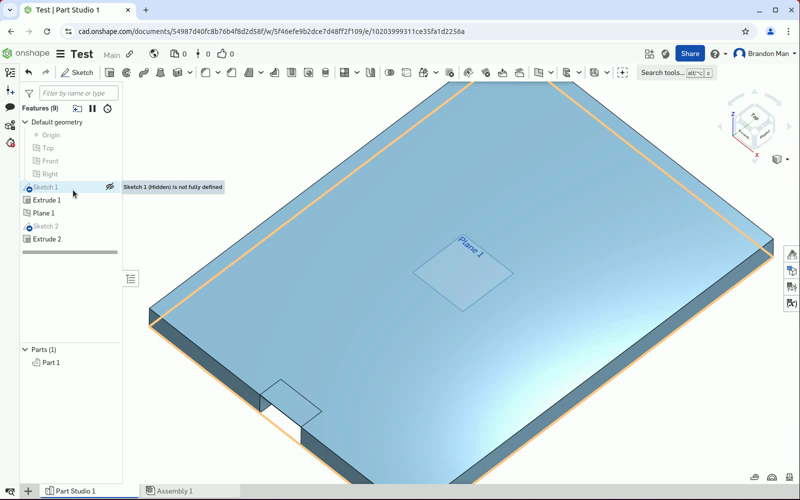
click(73, 189)